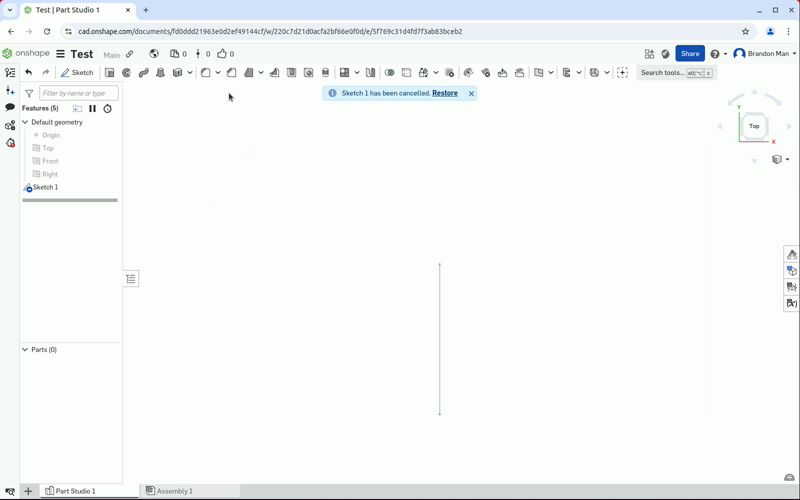
key(shift+h)
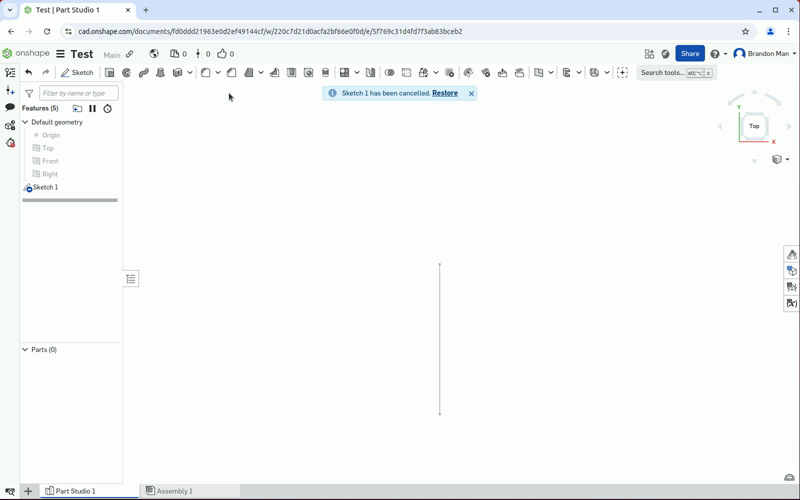
mouse_move(73, 352)
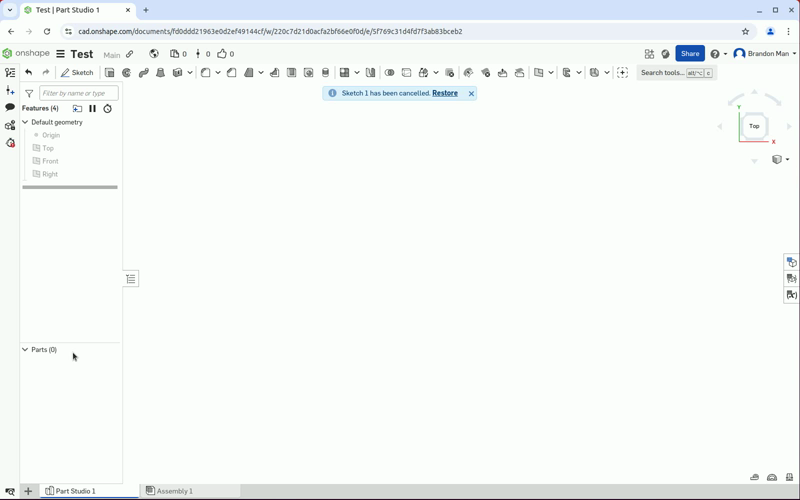
key(y)
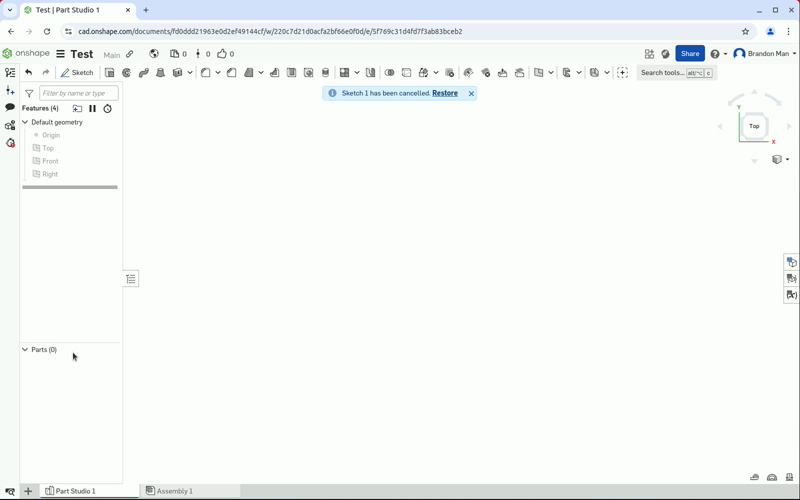
key(shift+p)
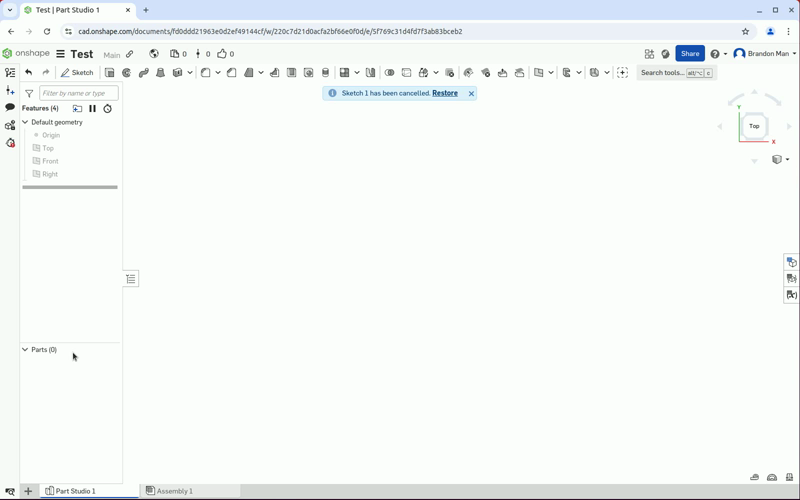
key(space)
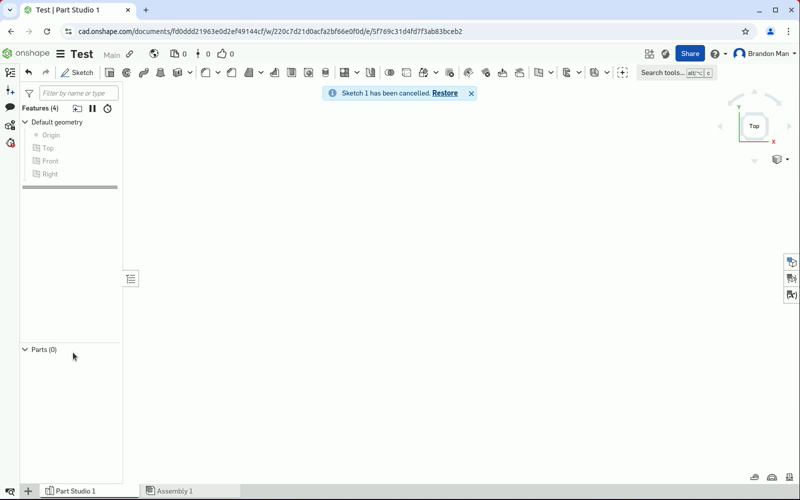
key_down(shift)
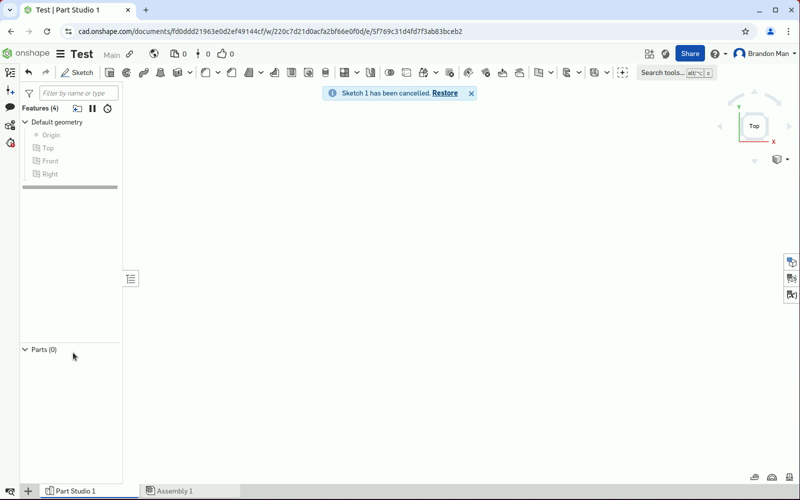
key(up)
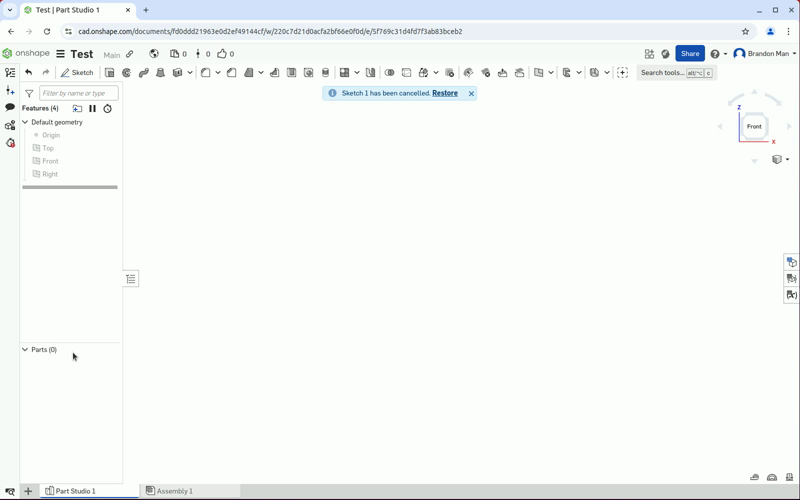
key_up(shift)
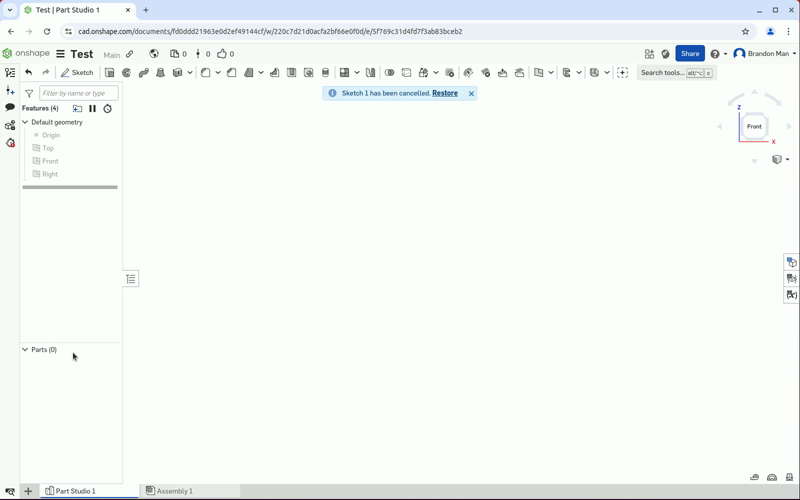
mouse_move(73, 352)
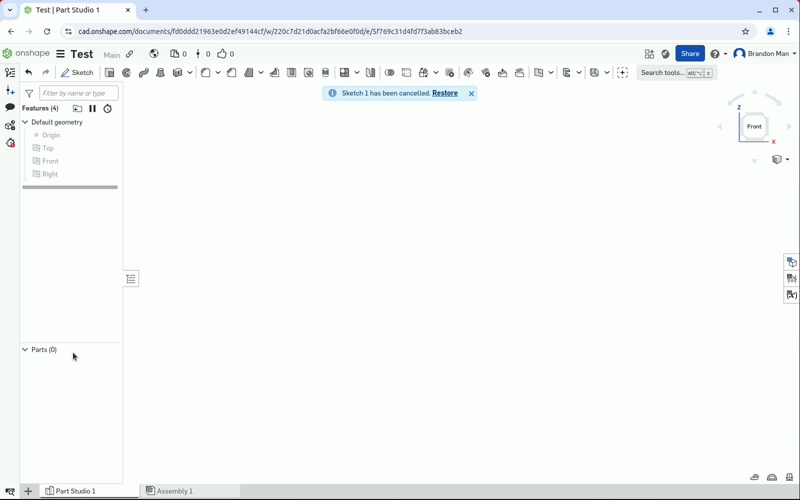
key(shift+y)
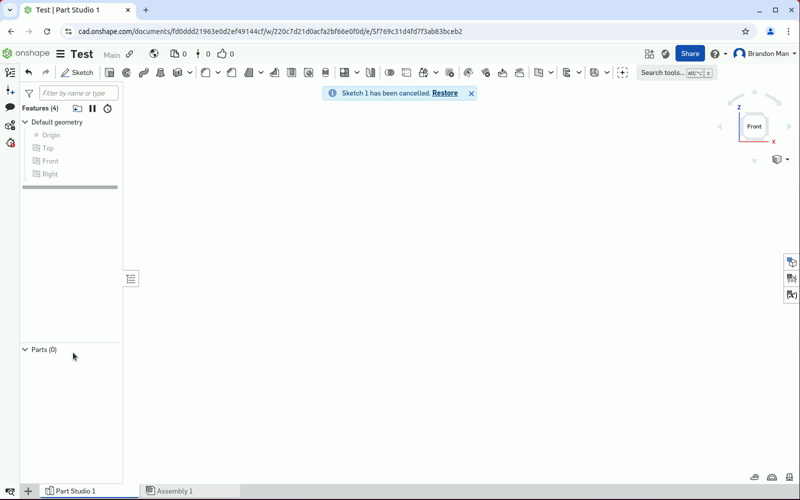
key(shift+s)
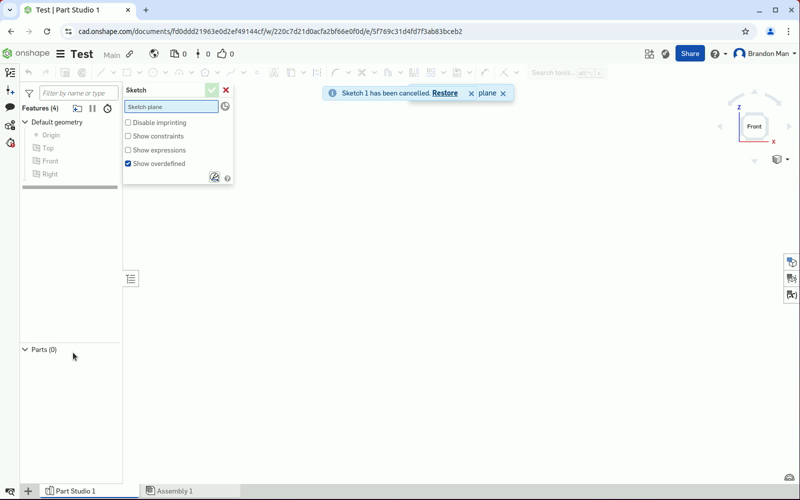
mouse_move(73, 163)
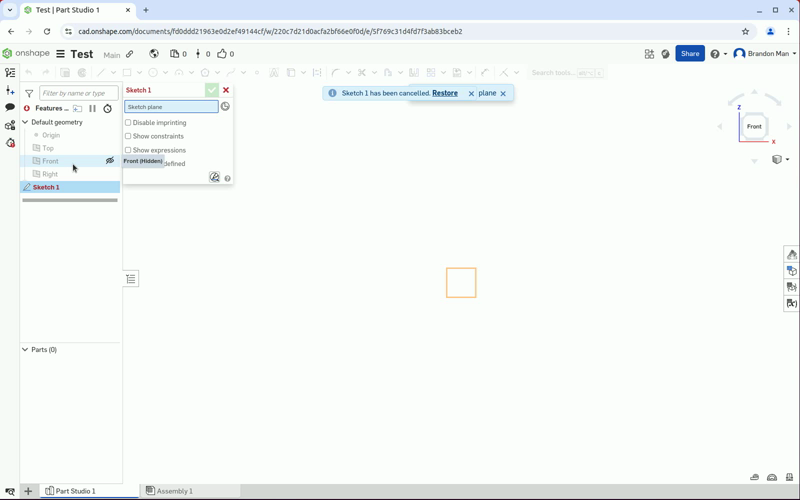
click(73, 163)
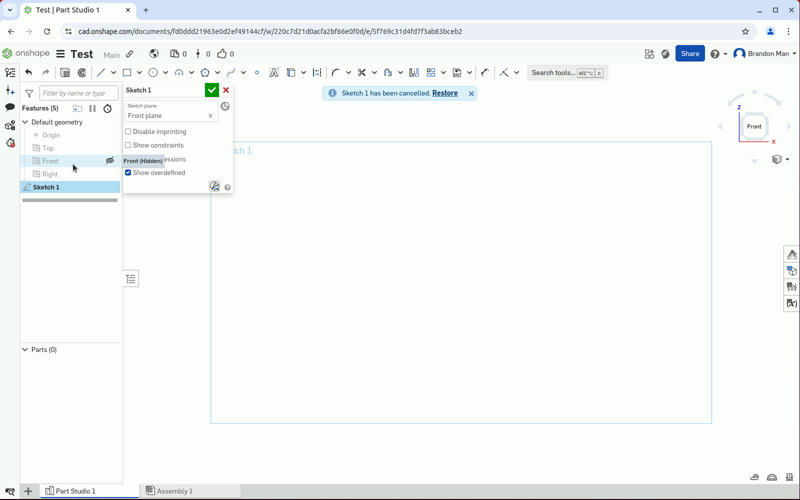
mouse_move(73, 352)
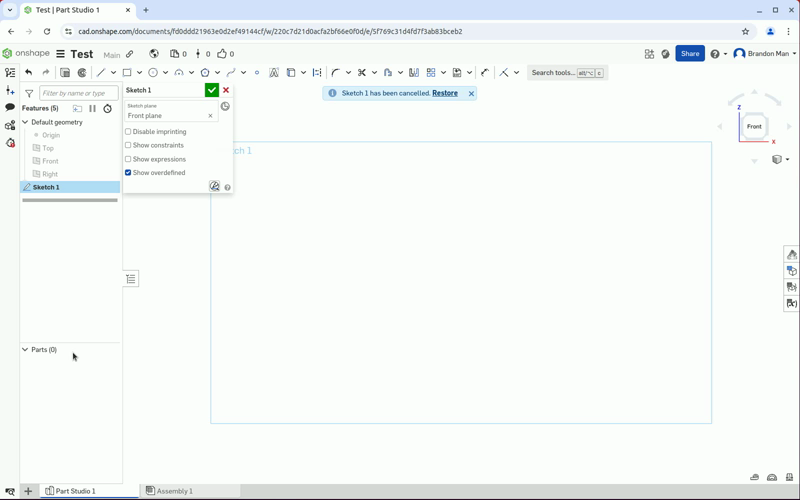
key(y)
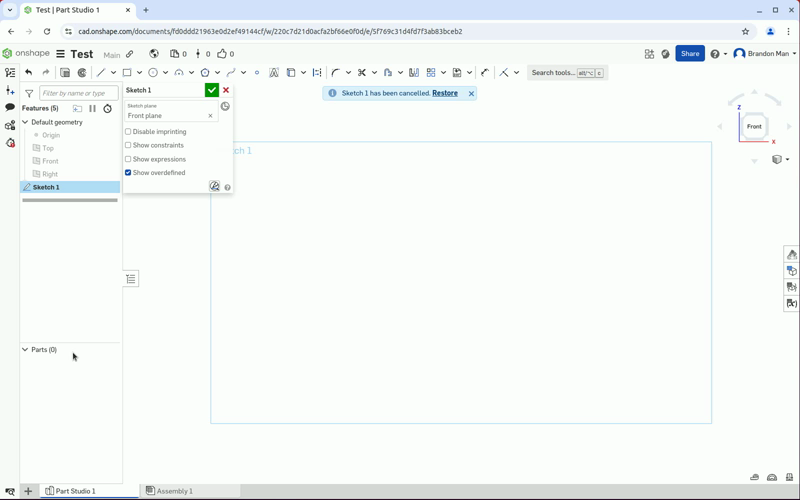
key(c)
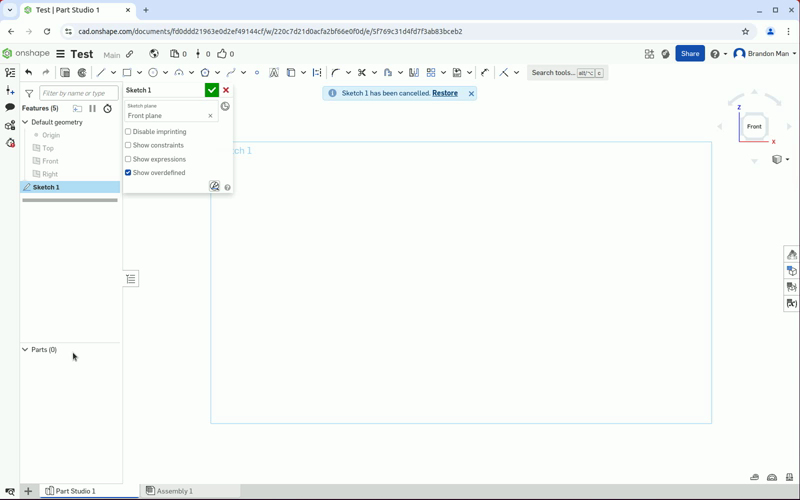
key_down(shift)
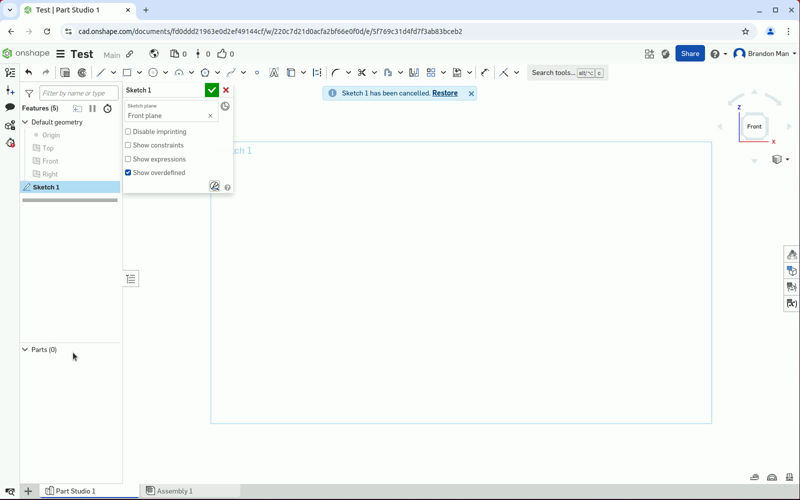
mouse_move(461, 282)
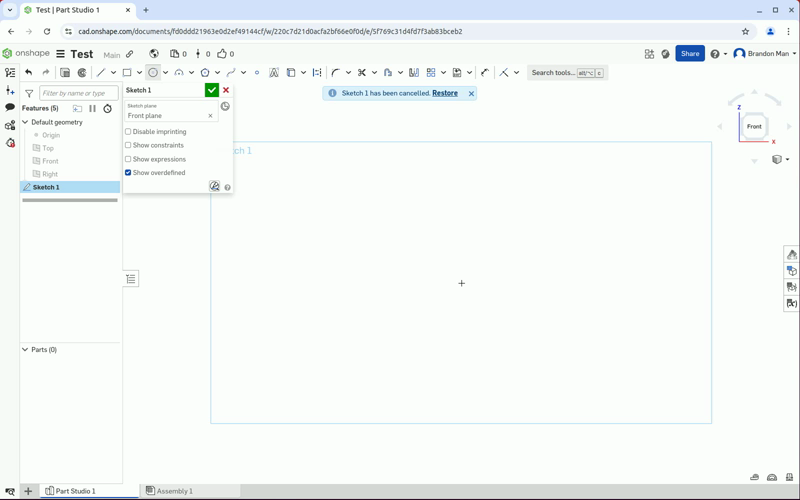
click(461, 282)
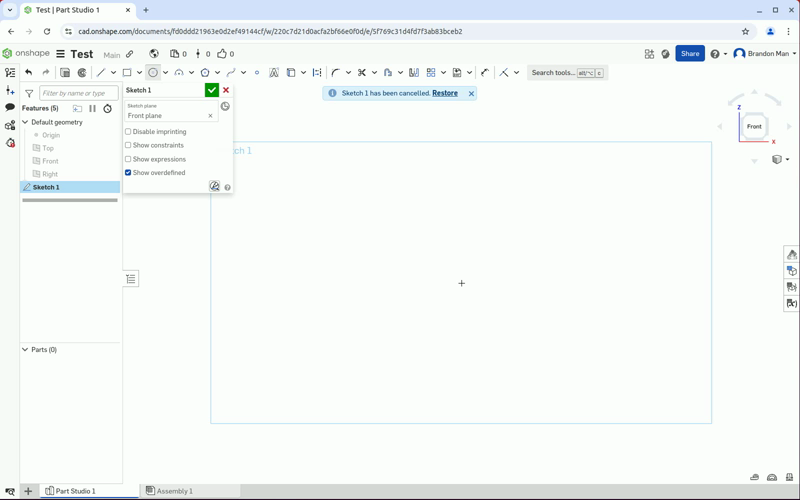
key_up(shift)
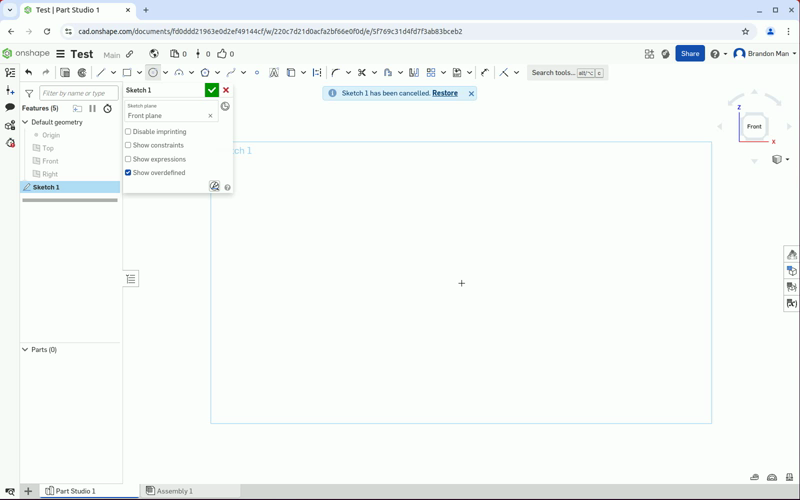
mouse_move(526, 282)
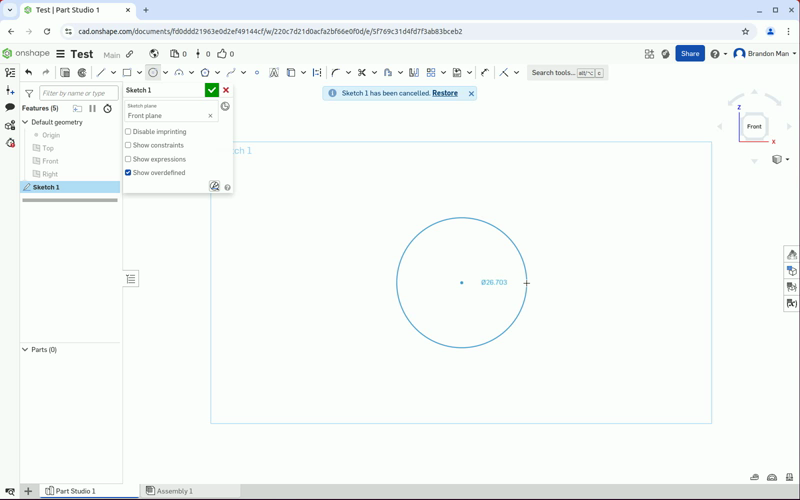
click(526, 282)
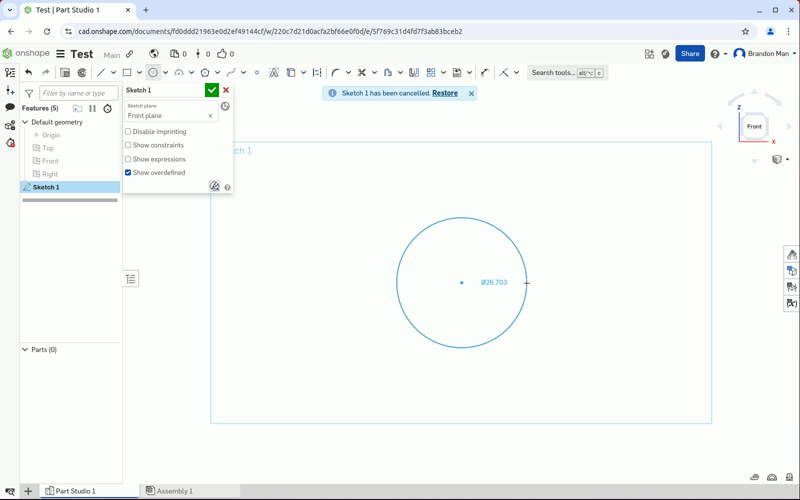
key(esc)
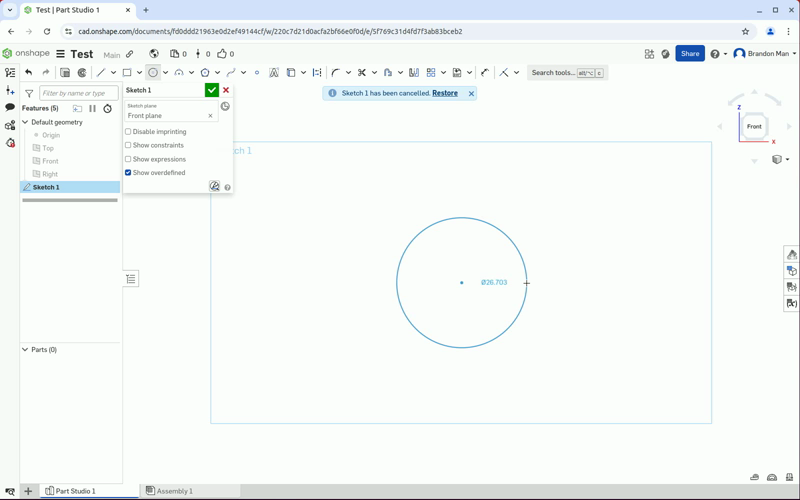
key(c)
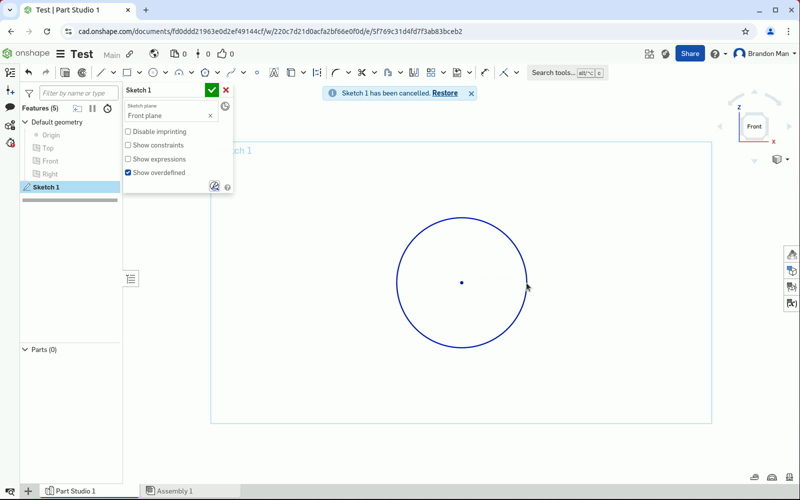
key_down(shift)
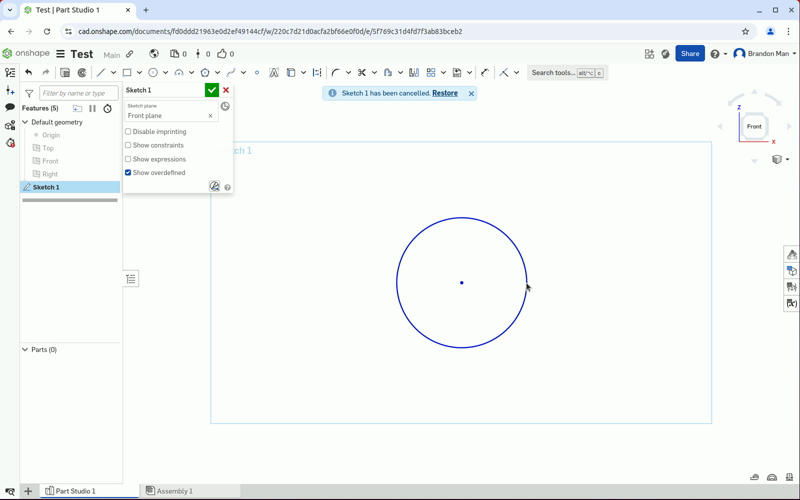
mouse_move(461, 282)
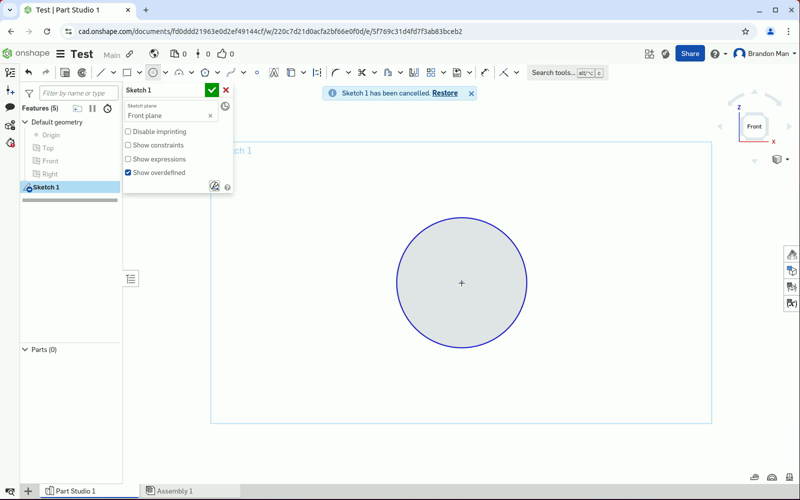
click(461, 282)
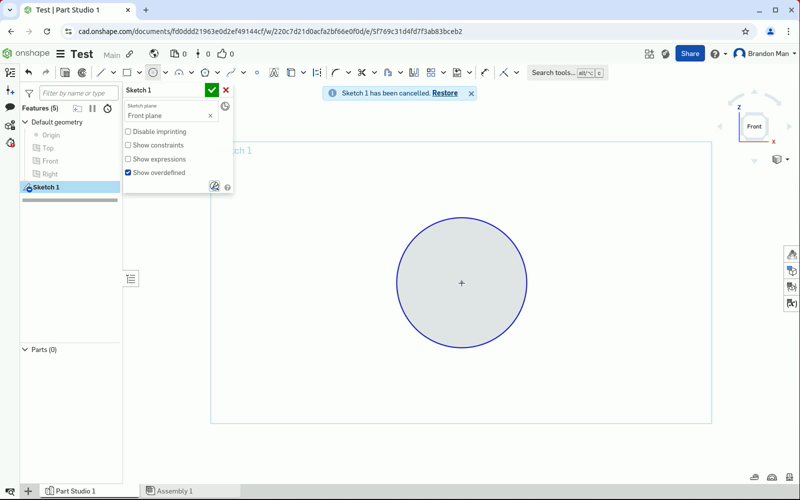
key_up(shift)
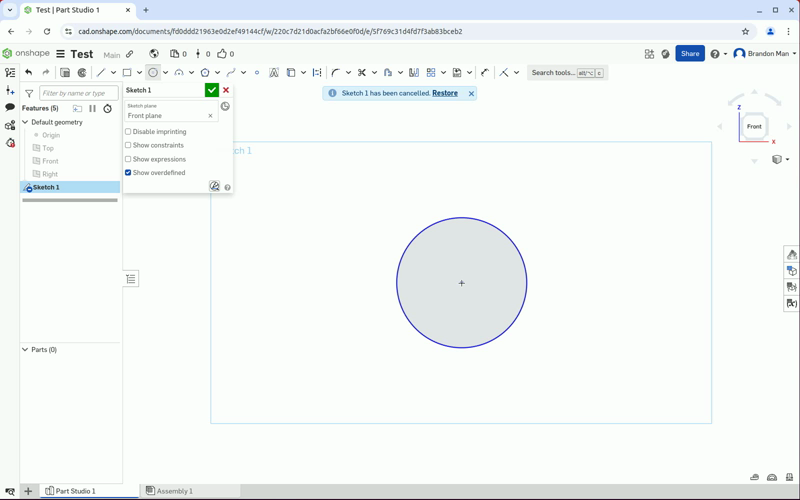
mouse_move(515, 282)
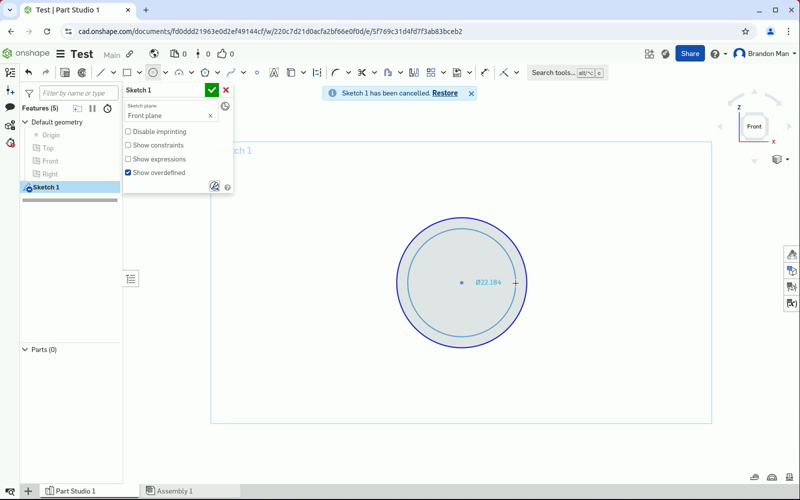
click(515, 282)
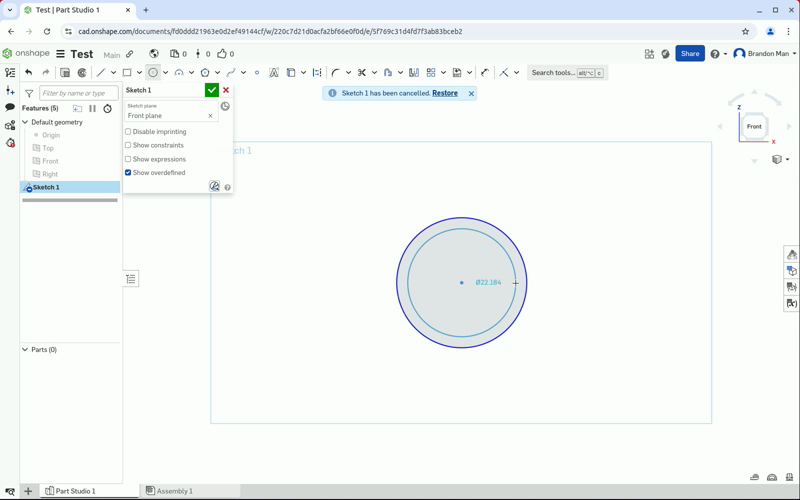
key(esc)
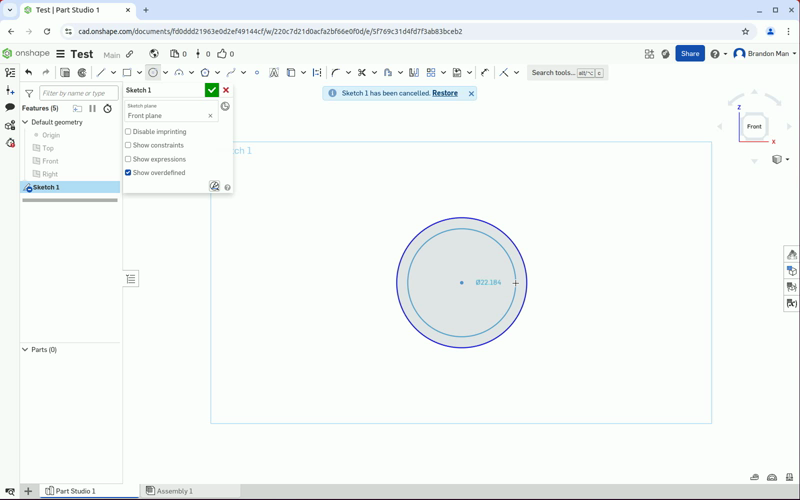
mouse_move(506, 319)
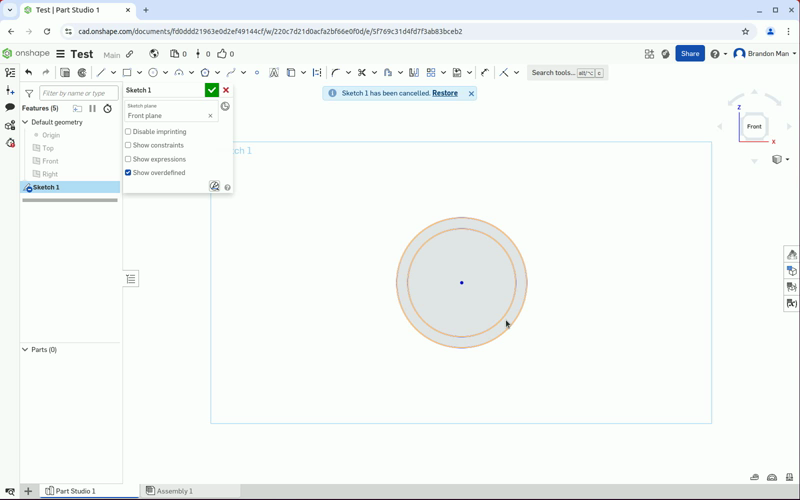
click(506, 319)
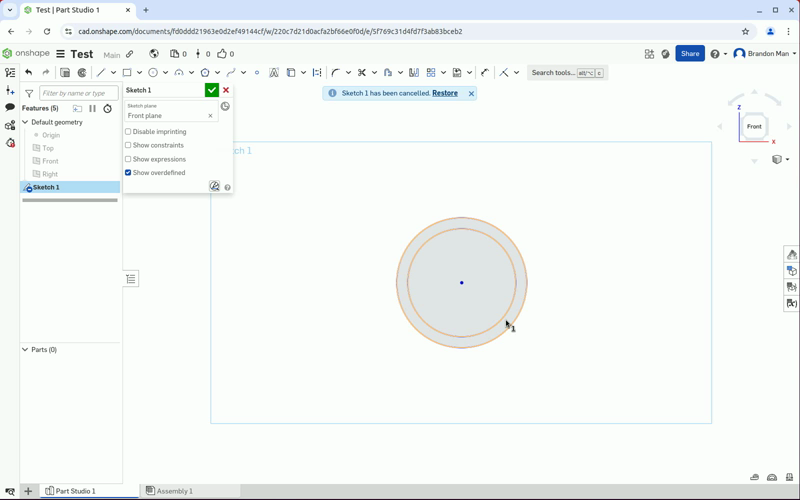
mouse_move(73, 352)
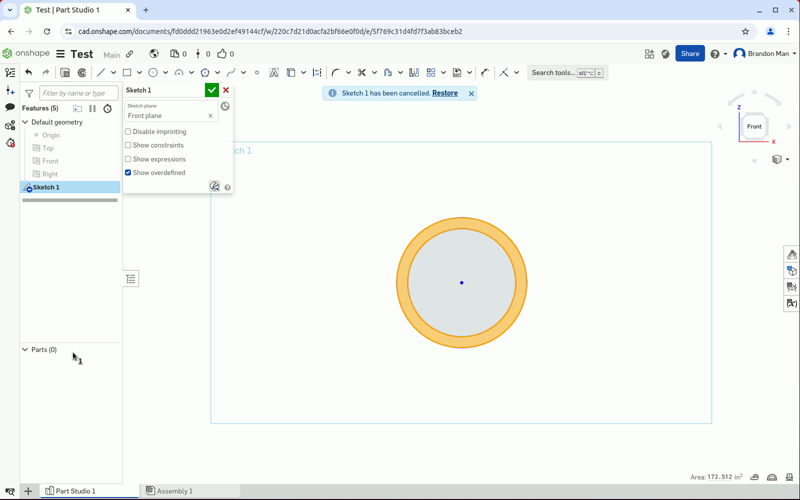
key(shift+y)
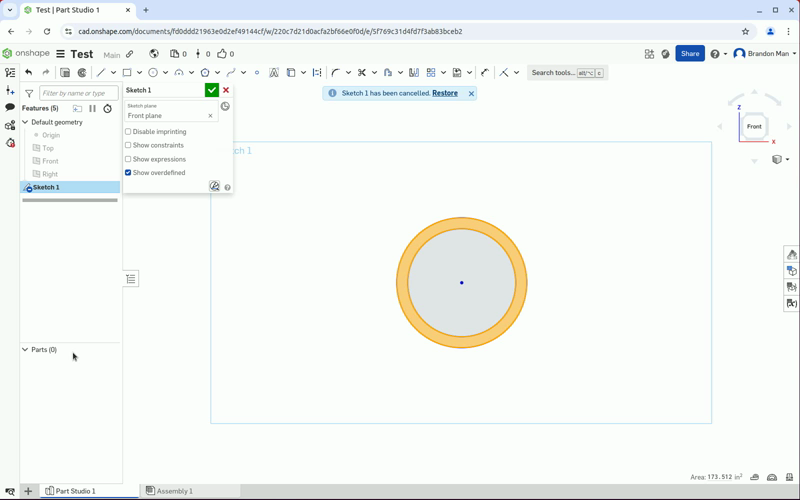
key(shift+e)
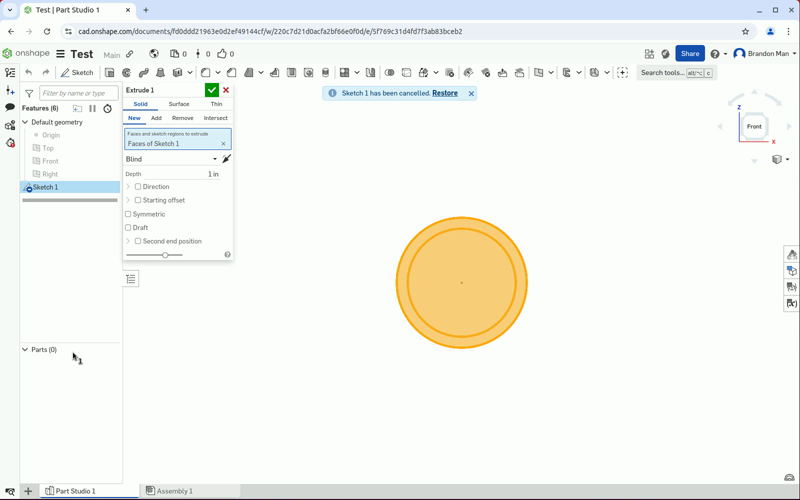
mouse_move(143, 106)
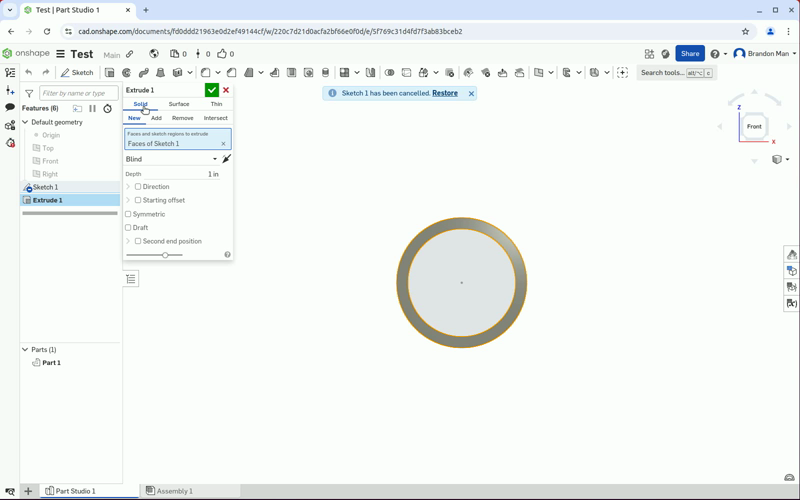
click(143, 106)
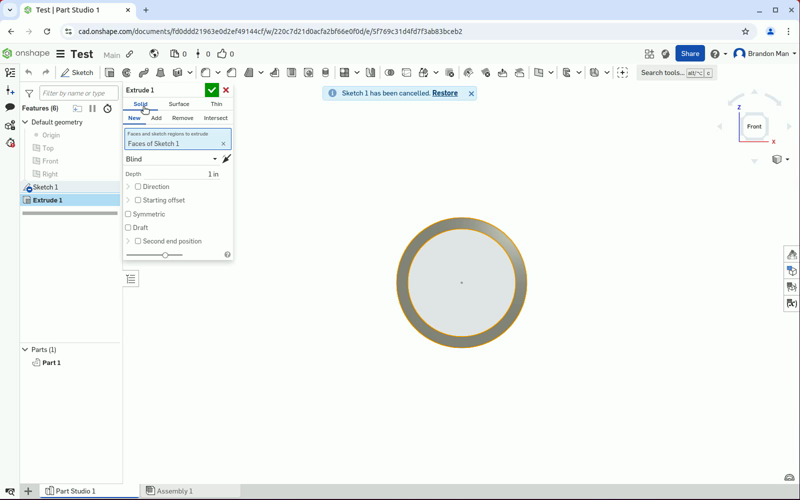
mouse_move(137, 120)
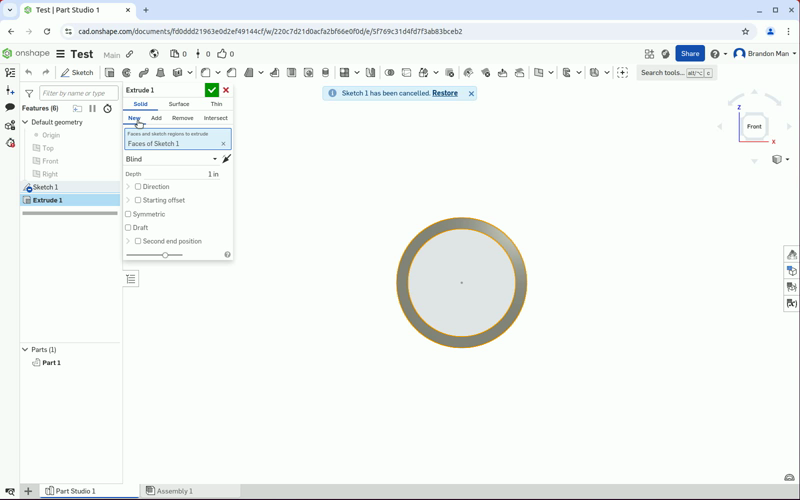
click(137, 120)
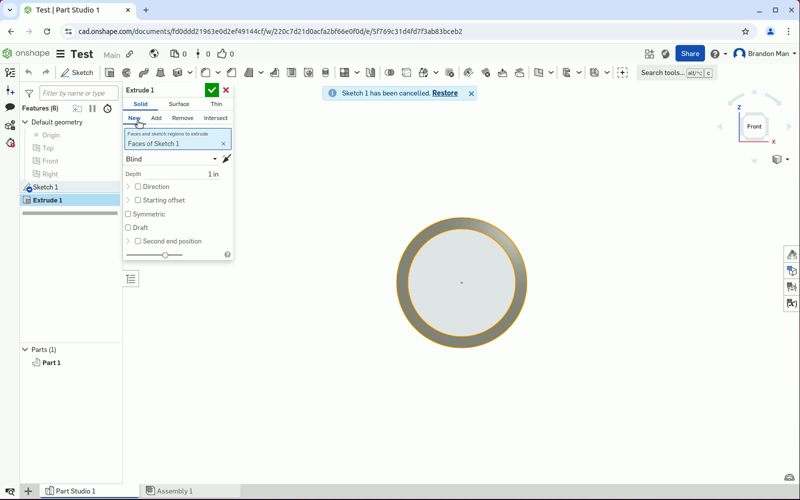
key(tab, 4)
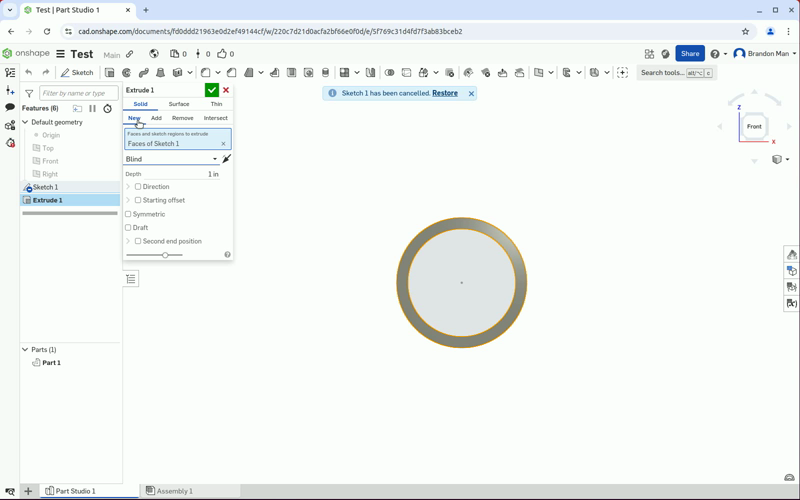
text(23.108)
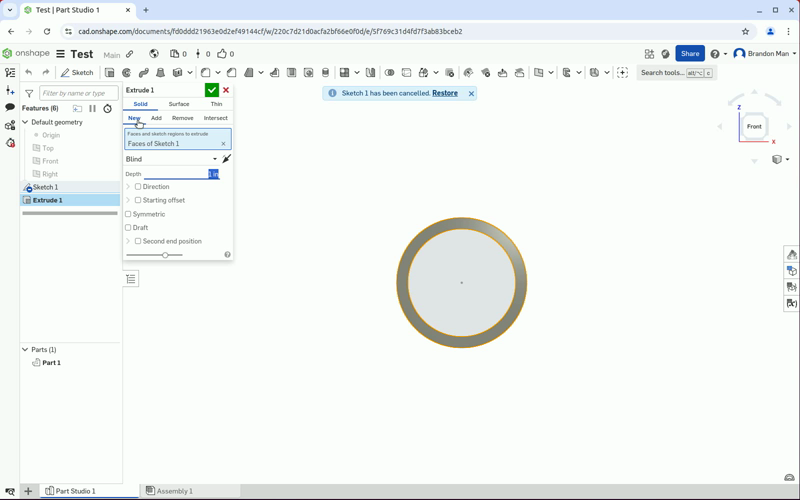
key(enter)
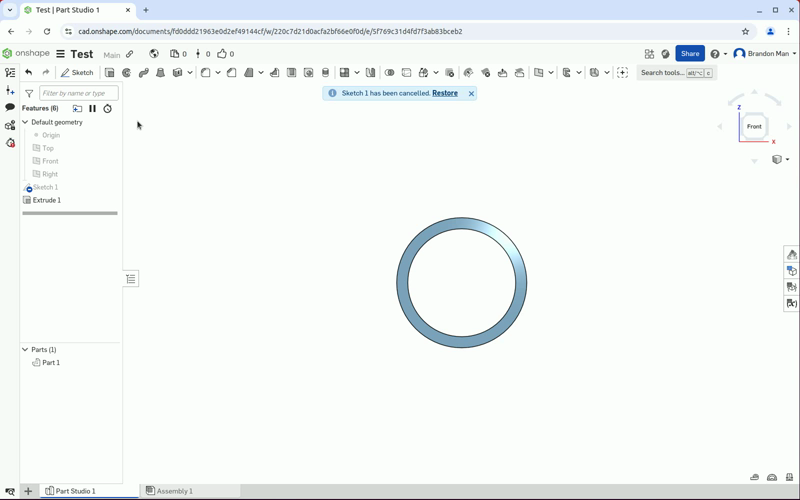
key(shift+h)
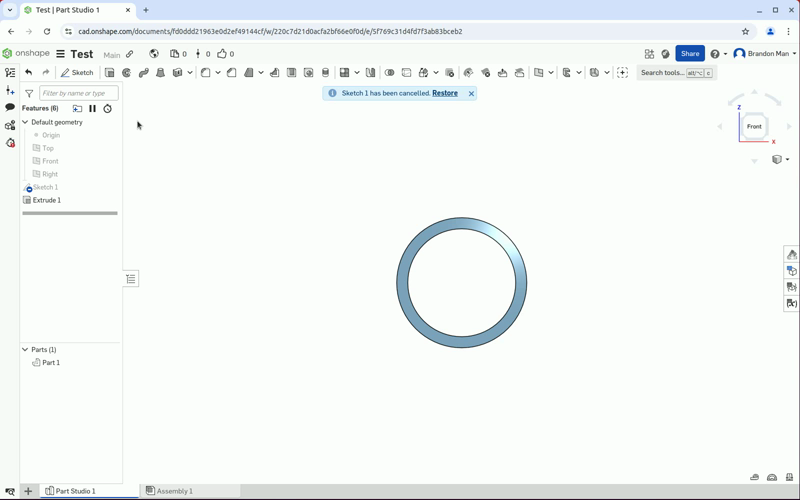
key(shift+h)
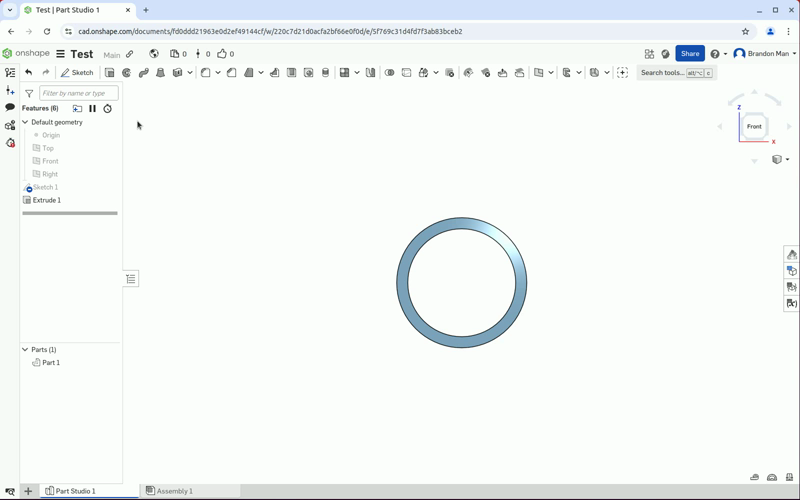
mouse_move(73, 189)
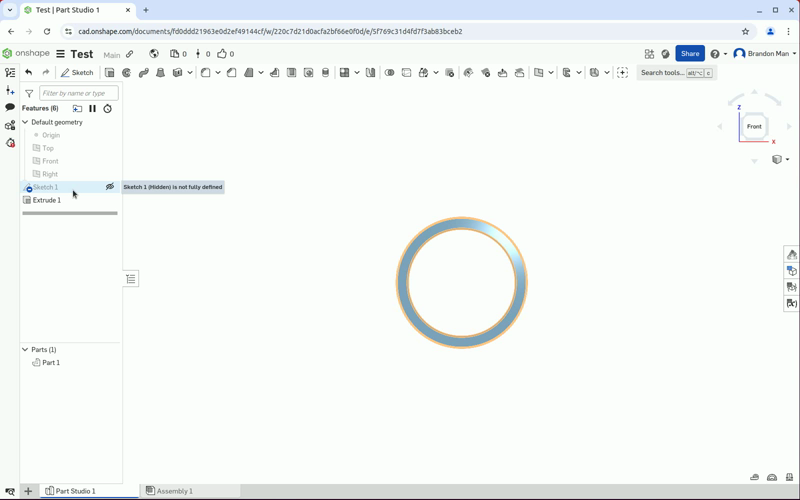
click(73, 189)
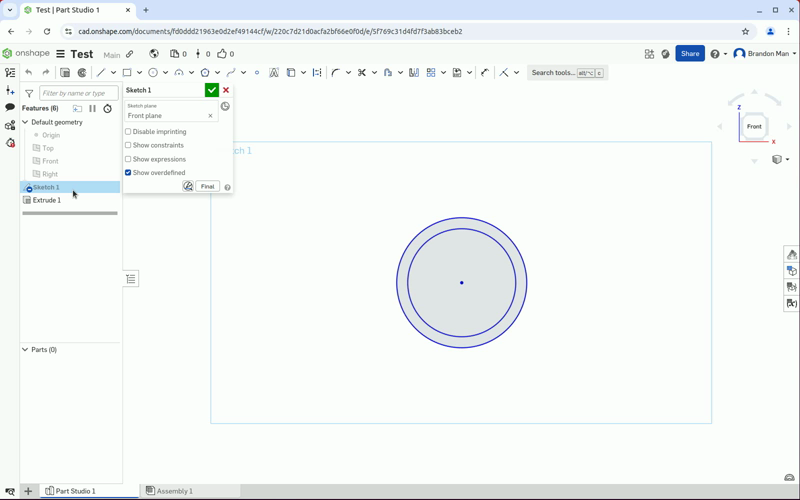
mouse_move(229, 92)
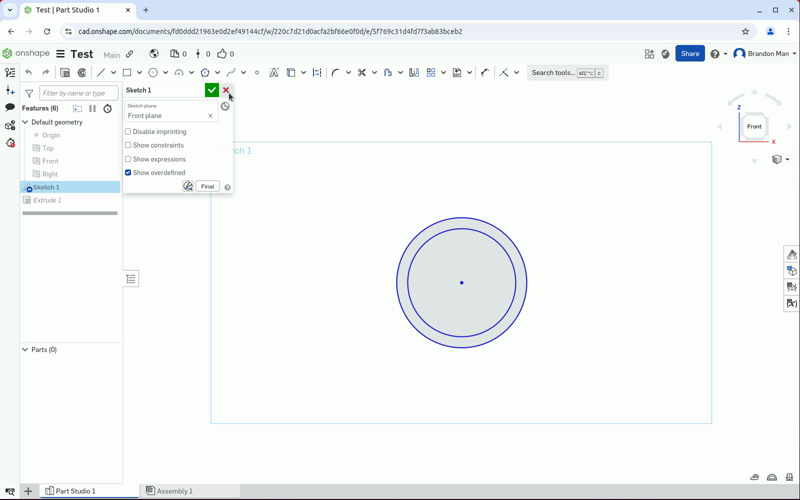
click(229, 92)
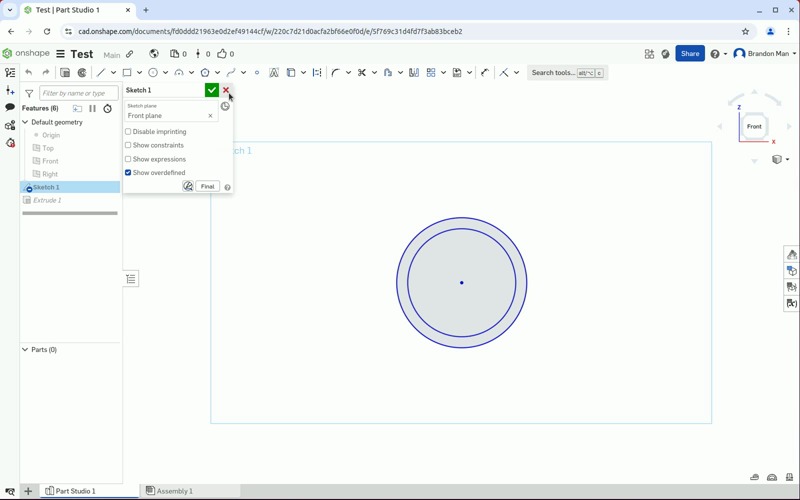
key(shift+s)
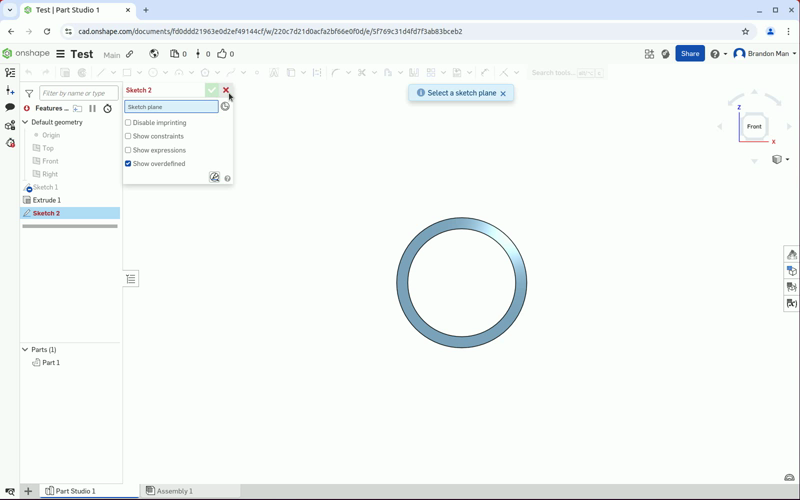
mouse_move(73, 163)
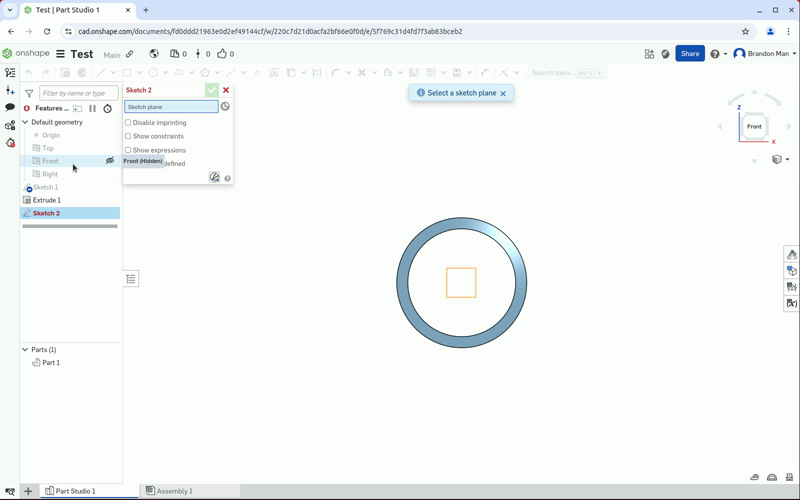
click(73, 163)
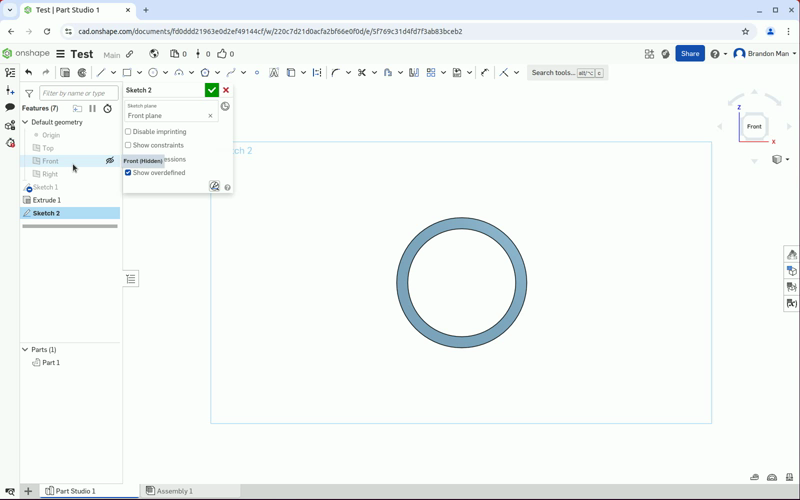
mouse_move(73, 352)
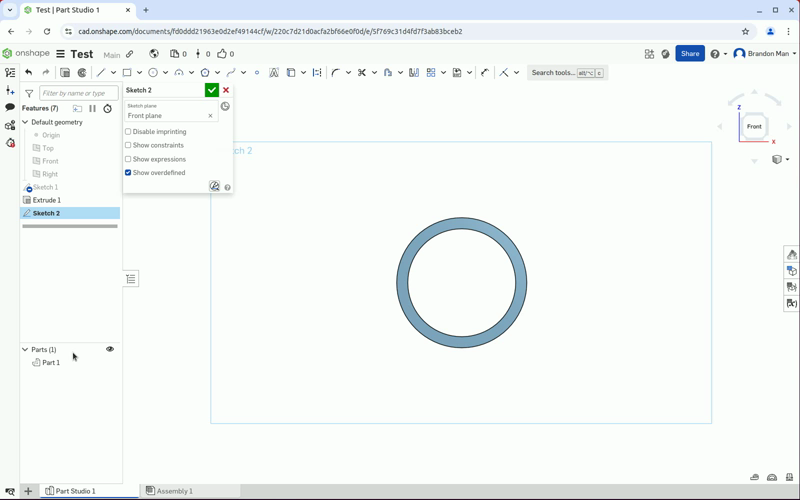
key(y)
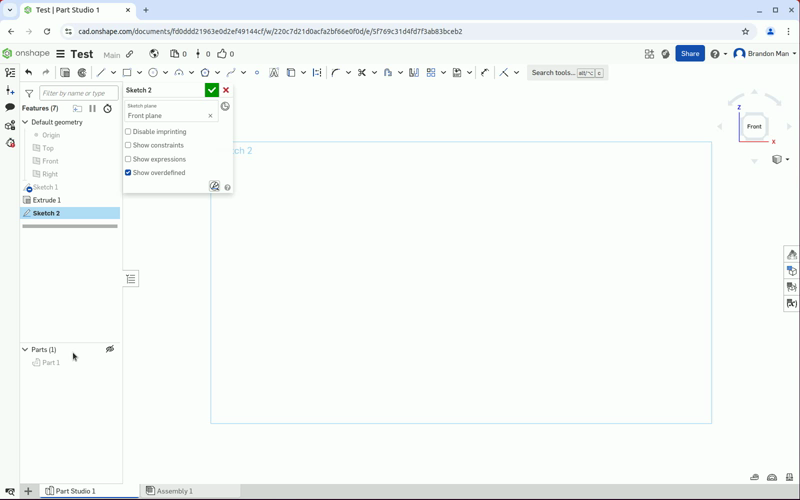
key(c)
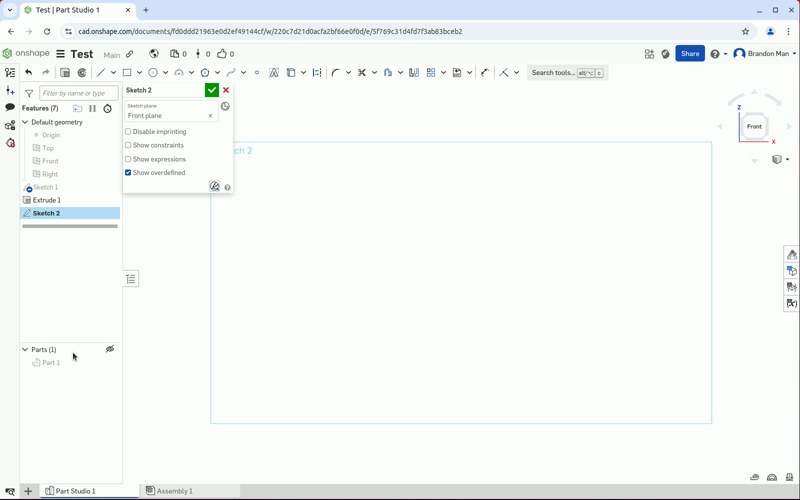
key_down(shift)
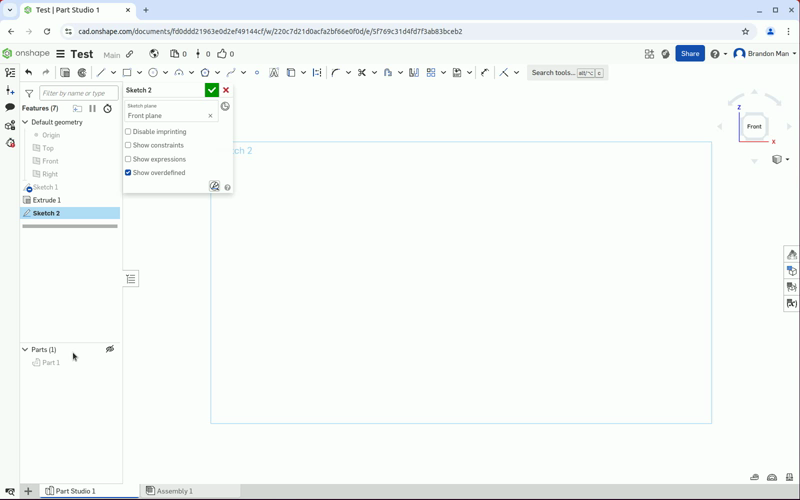
mouse_move(460, 282)
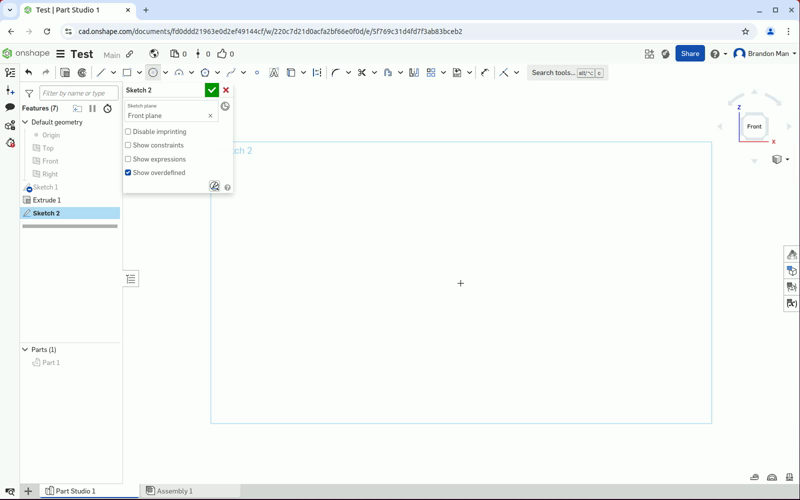
click(460, 282)
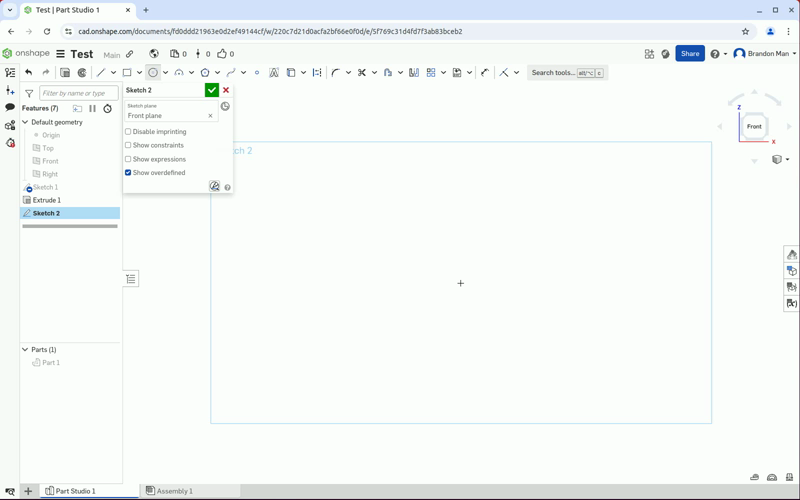
key_up(shift)
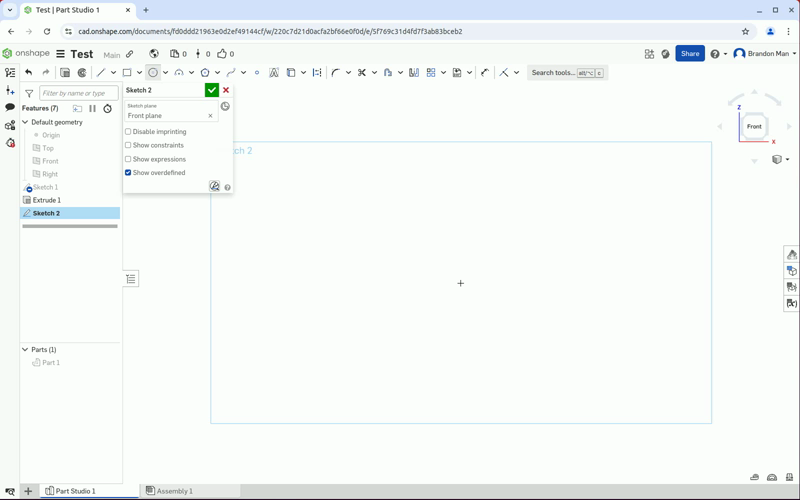
mouse_move(514, 282)
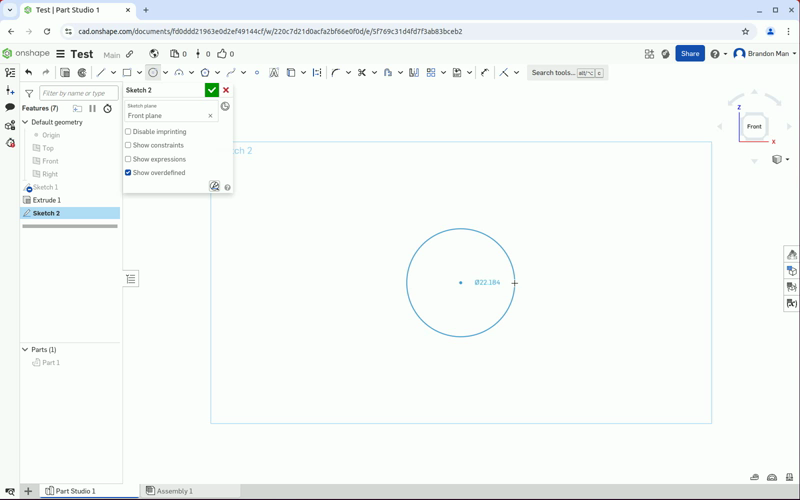
click(514, 282)
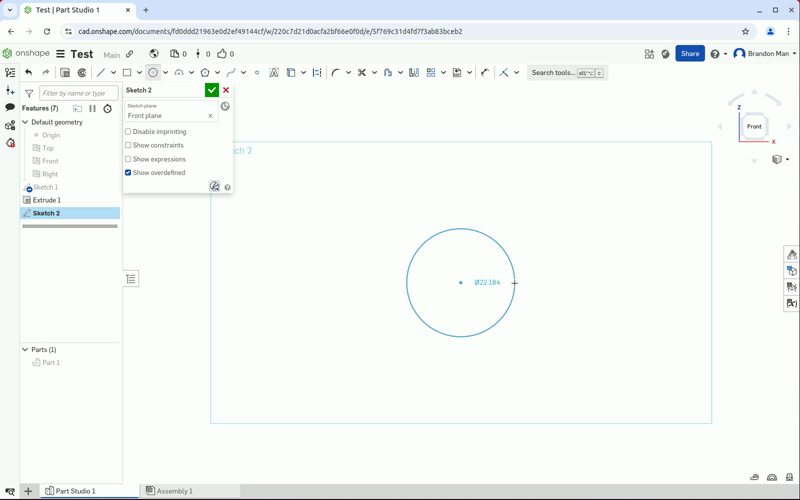
key(esc)
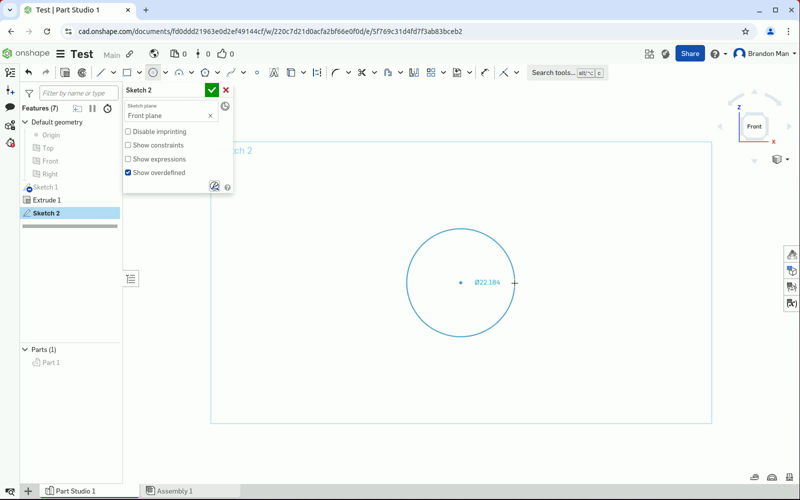
key(c)
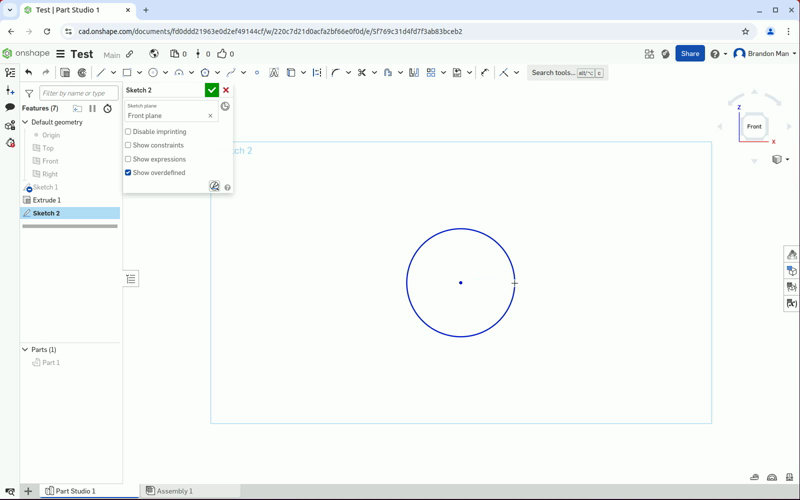
key_down(shift)
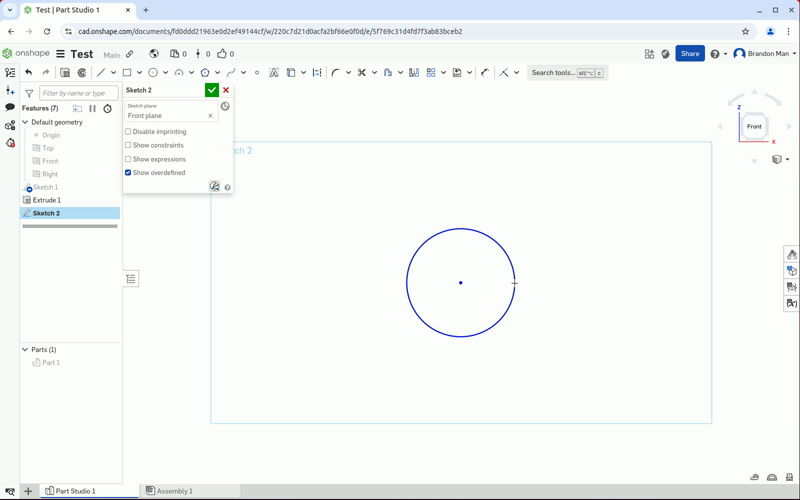
mouse_move(460, 282)
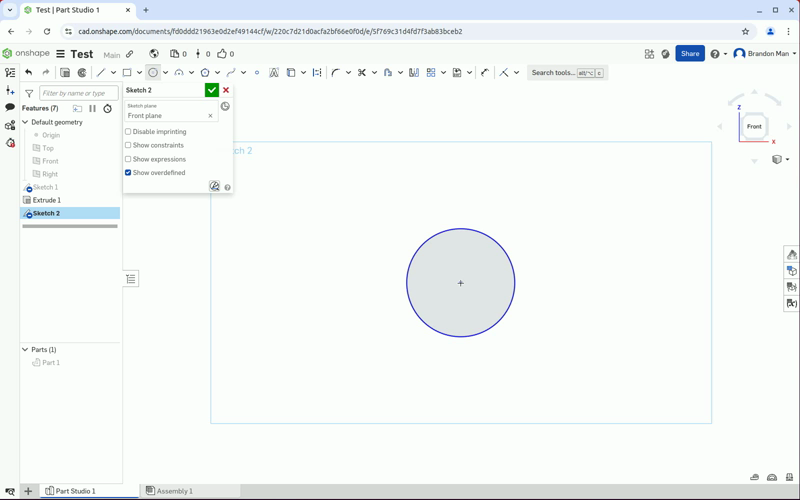
click(460, 282)
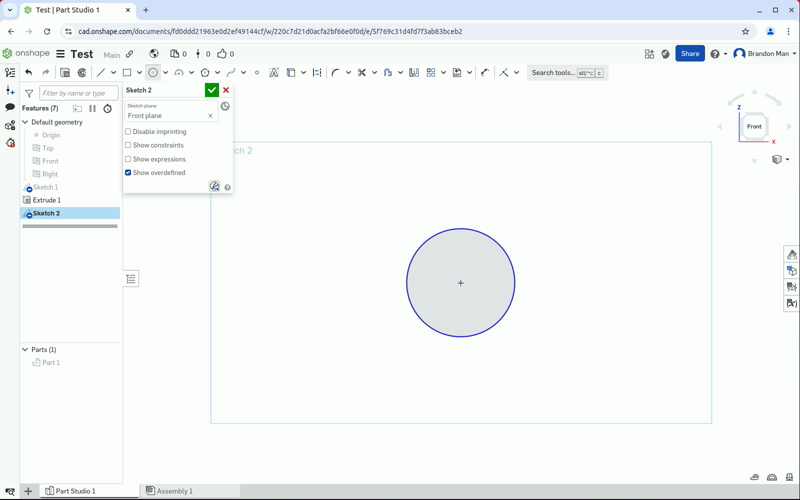
key_up(shift)
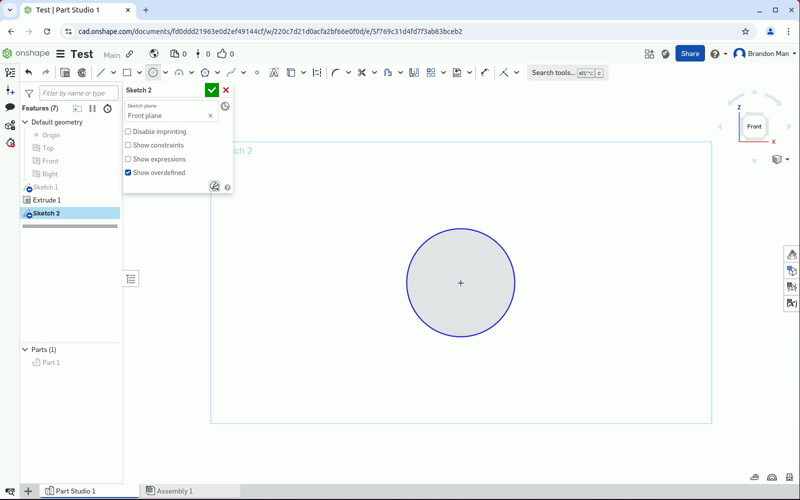
mouse_move(509, 282)
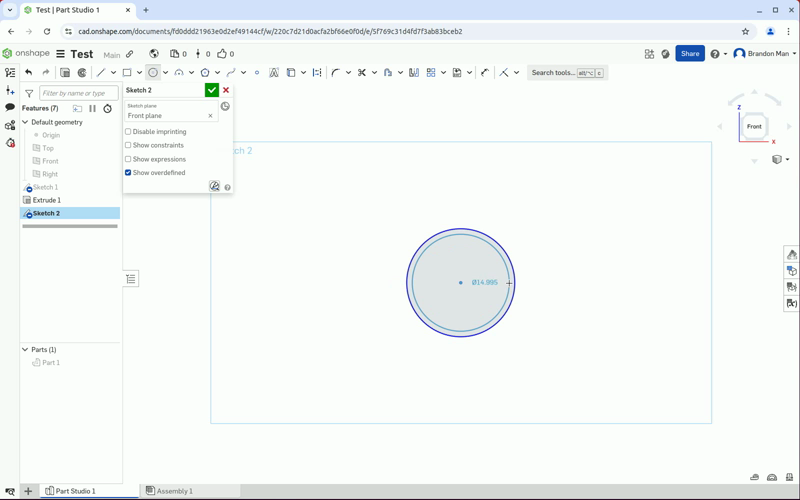
click(509, 282)
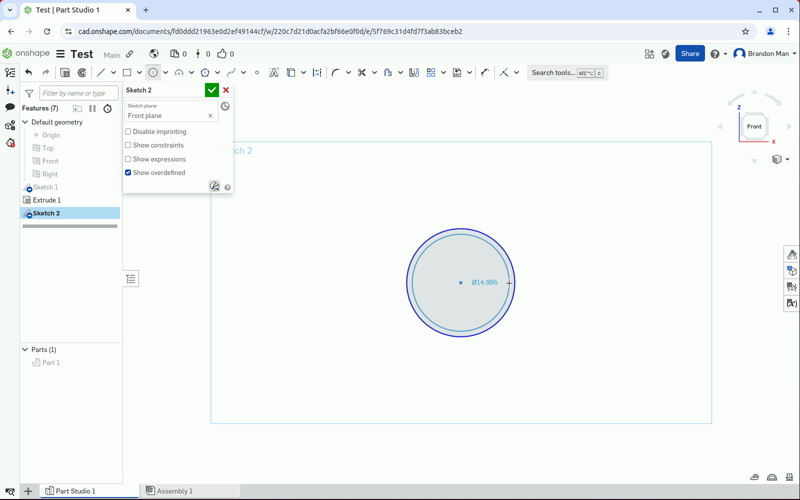
key(esc)
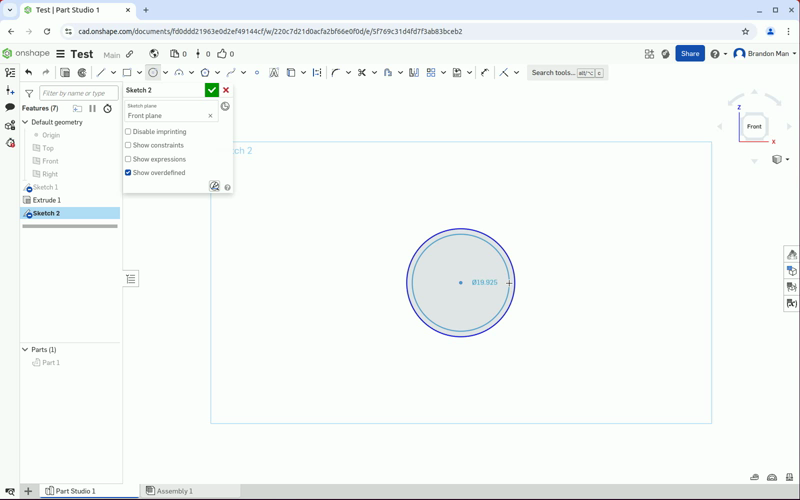
mouse_move(498, 246)
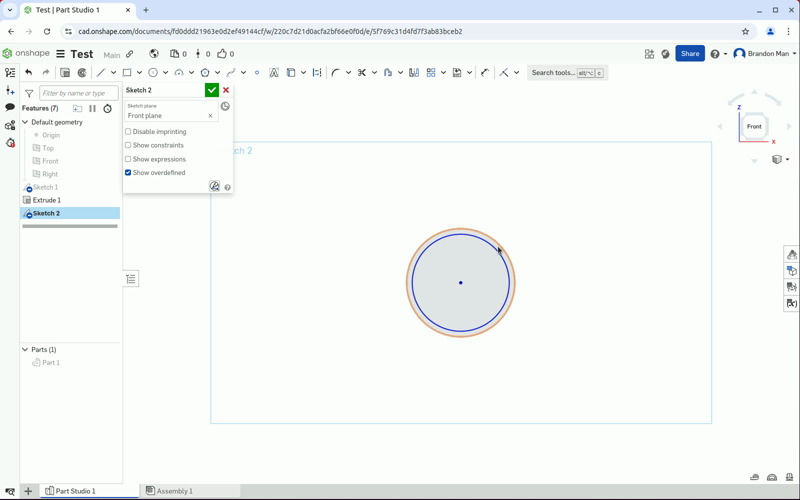
click(498, 246)
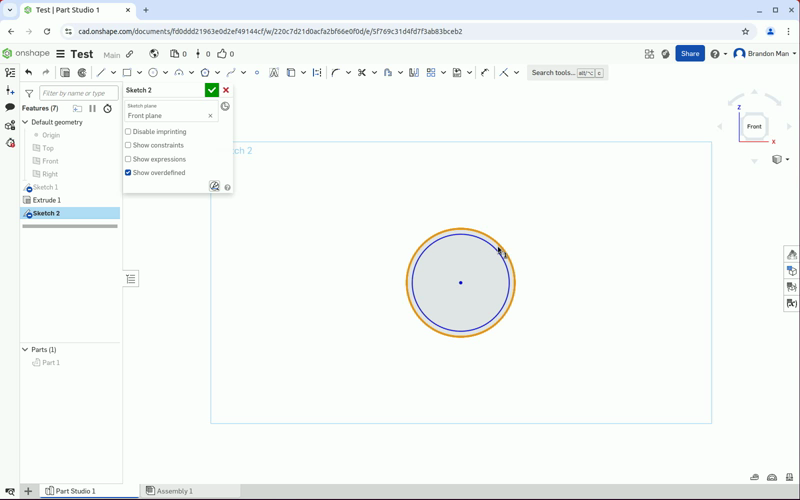
mouse_move(73, 352)
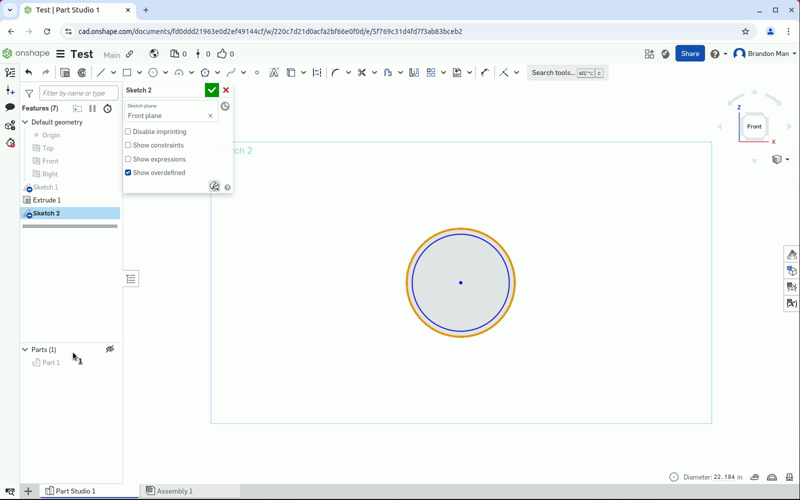
key(shift+y)
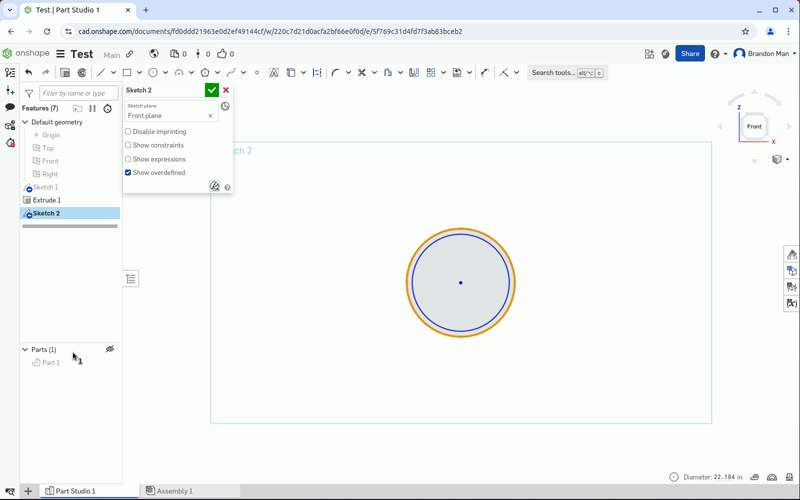
key(shift+e)
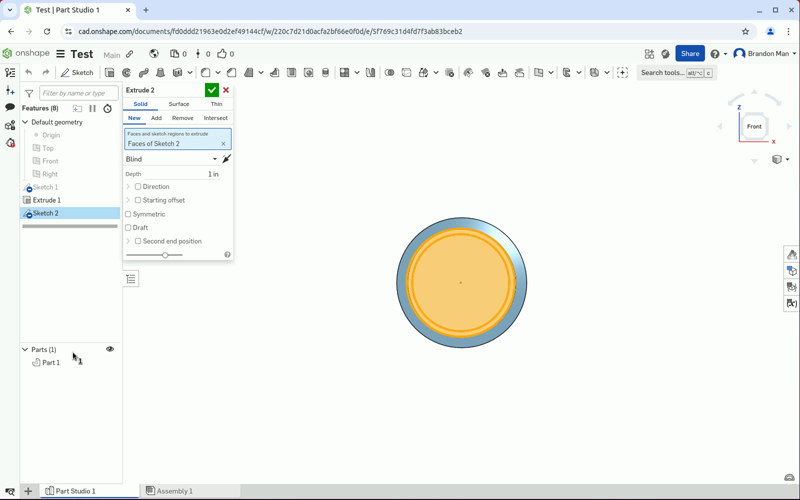
mouse_move(143, 106)
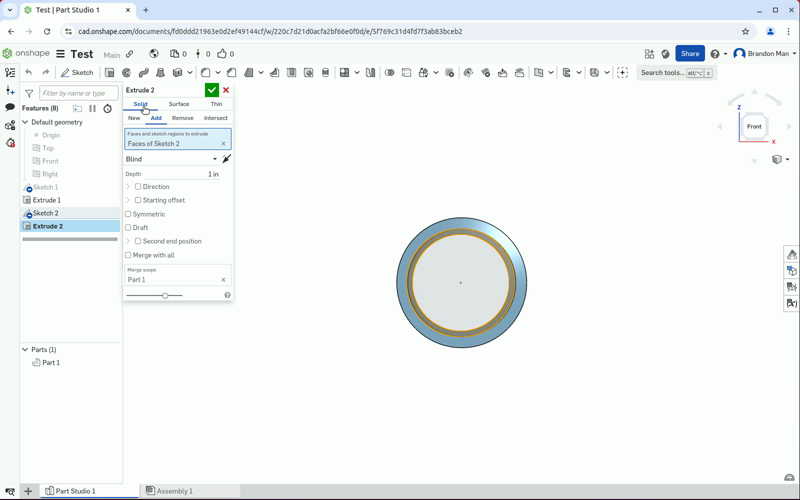
click(143, 106)
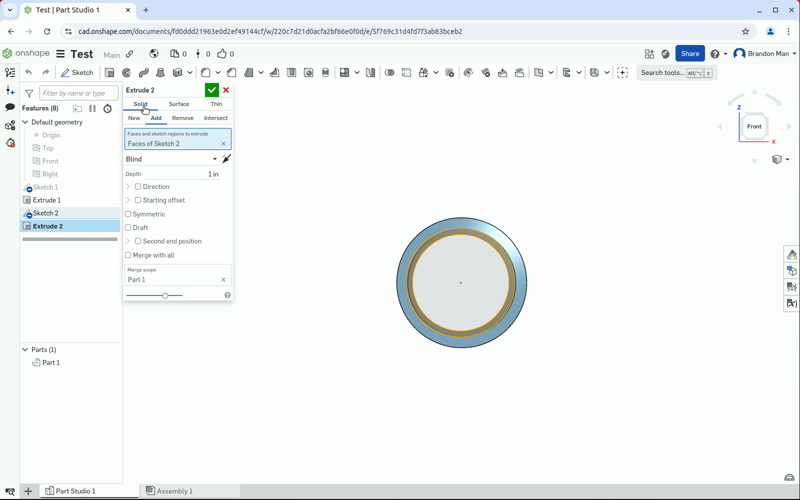
mouse_move(137, 120)
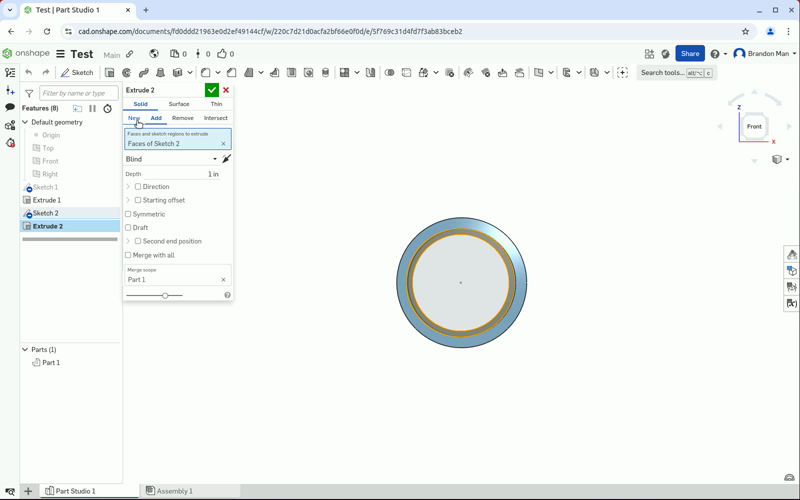
click(137, 120)
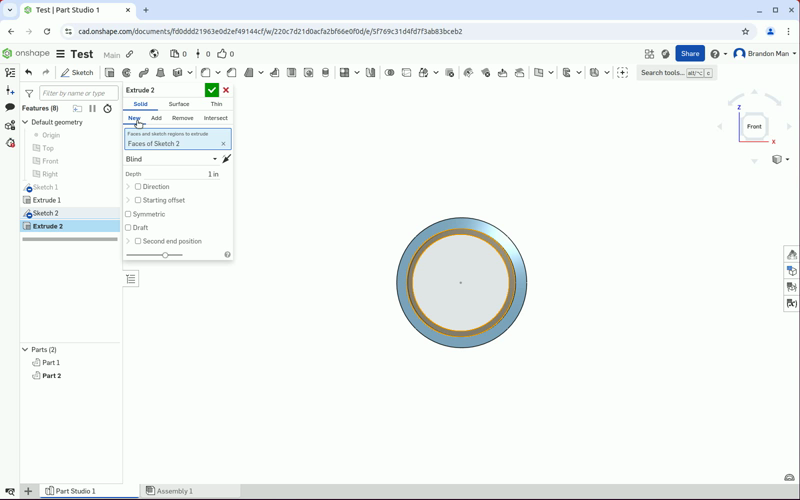
key(tab, 4)
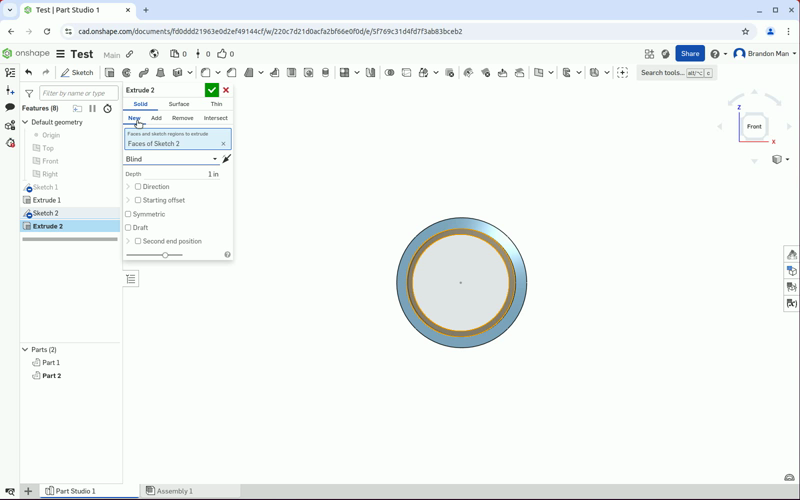
text(23.108)
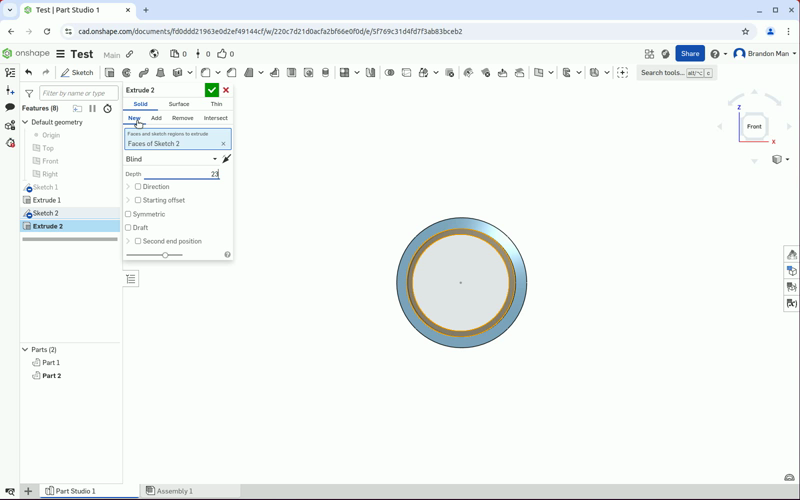
key(enter)
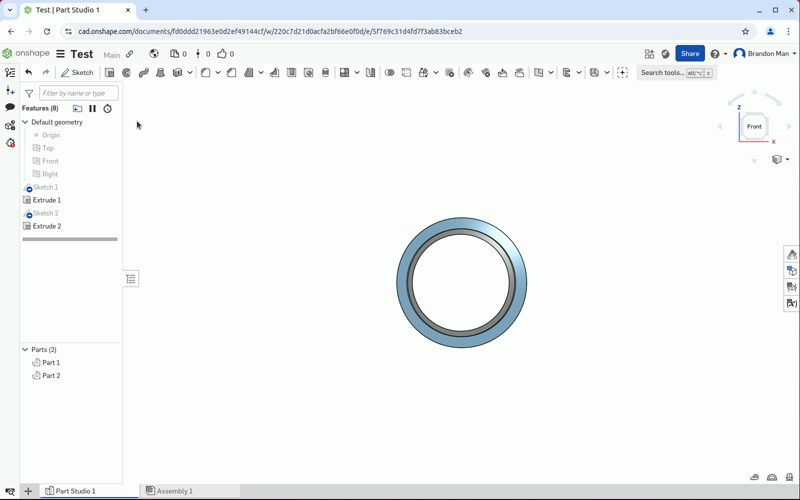
key(shift+h)
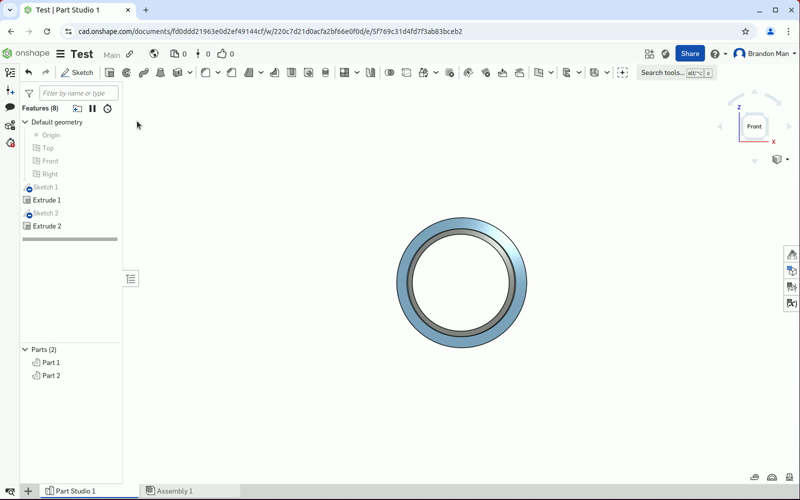
key(shift+h)
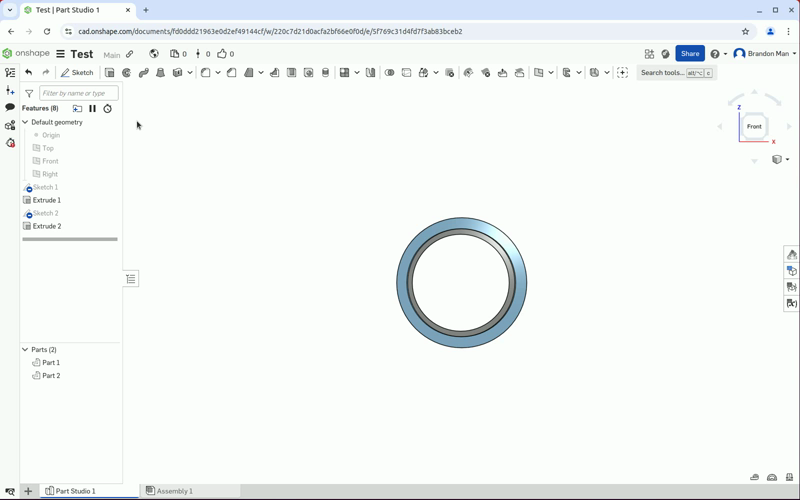
mouse_move(73, 189)
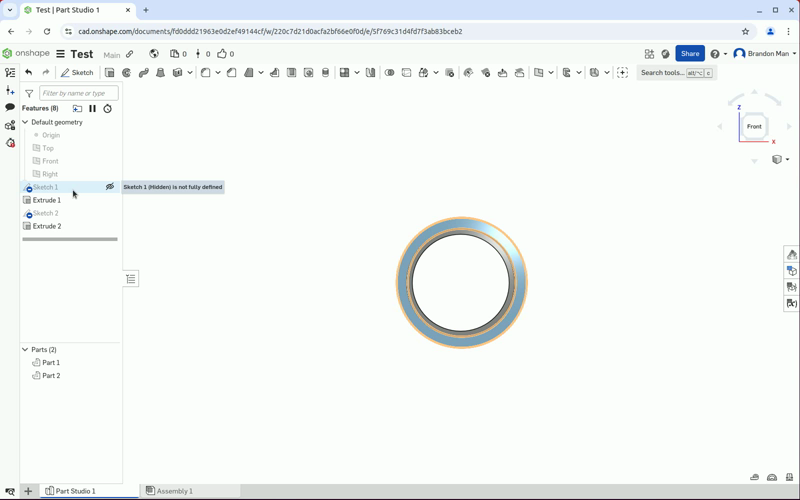
click(73, 189)
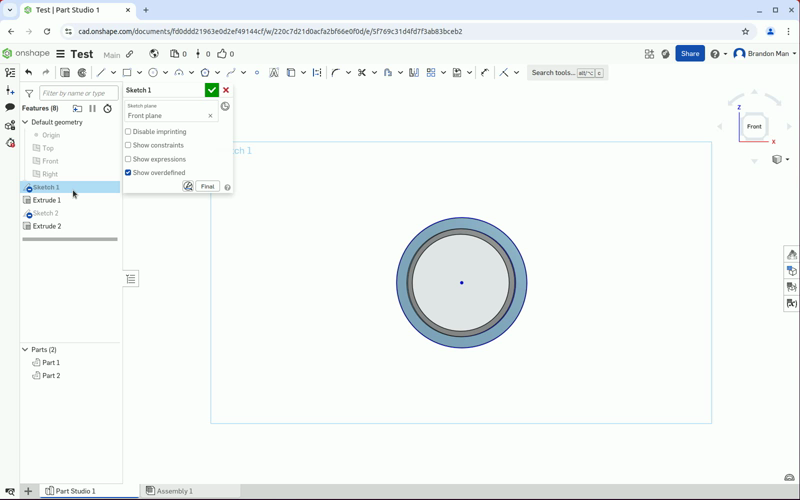
mouse_move(229, 92)
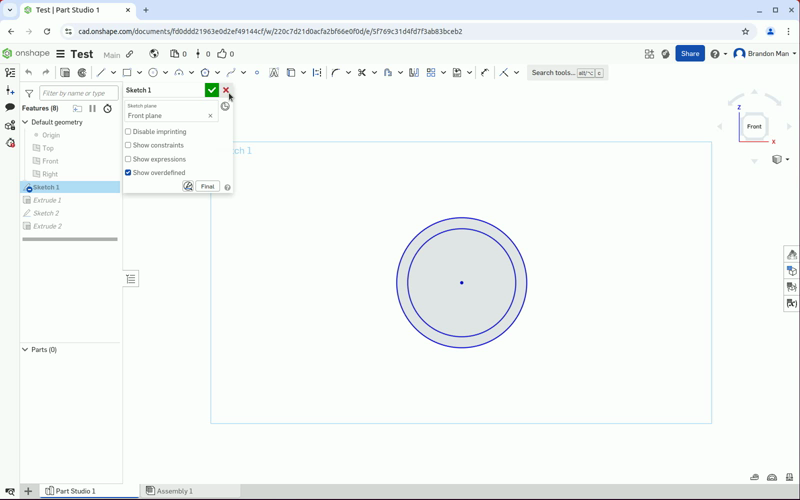
click(229, 92)
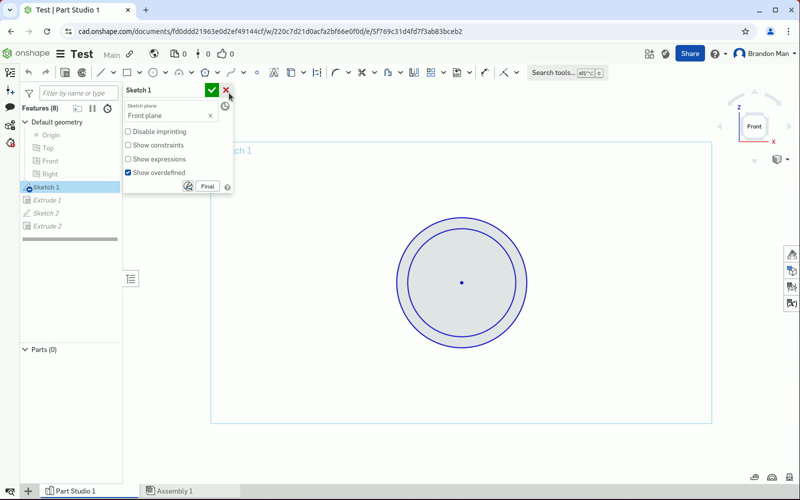
key(shift+s)
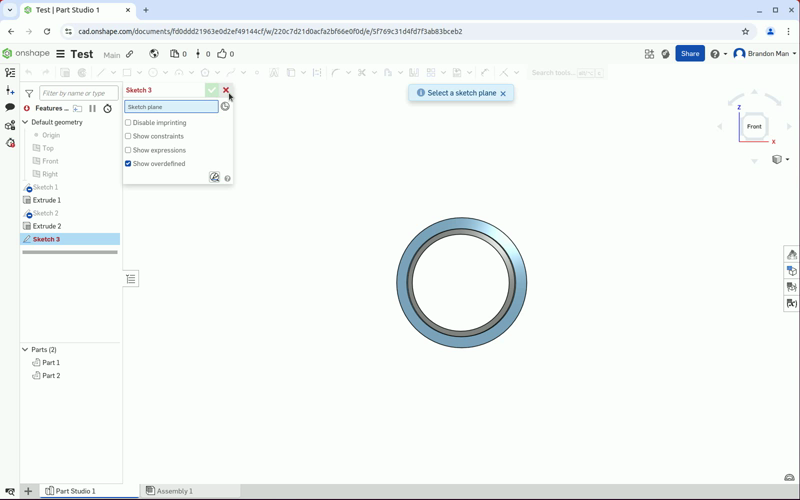
mouse_move(73, 163)
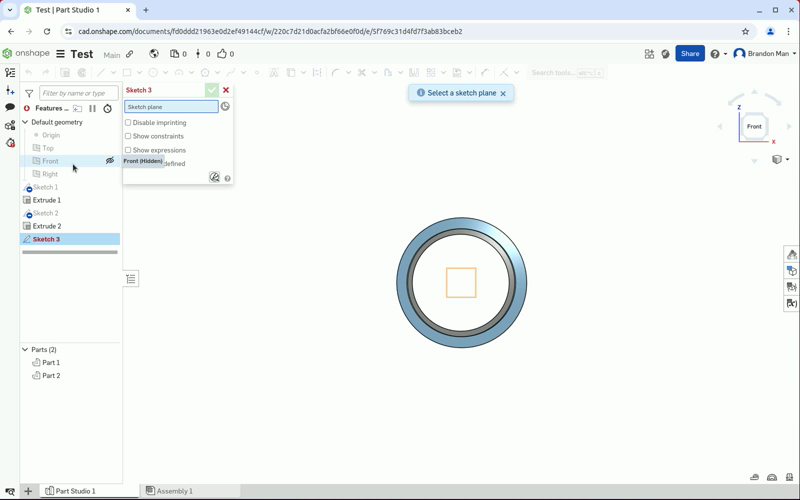
click(73, 163)
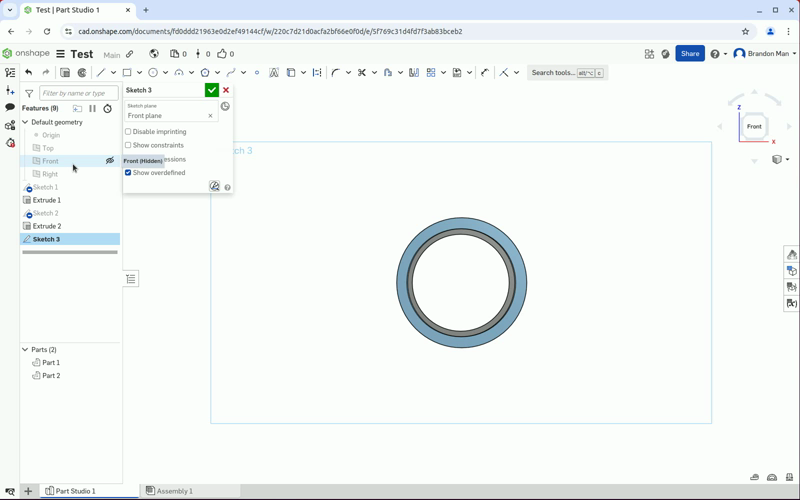
mouse_move(73, 352)
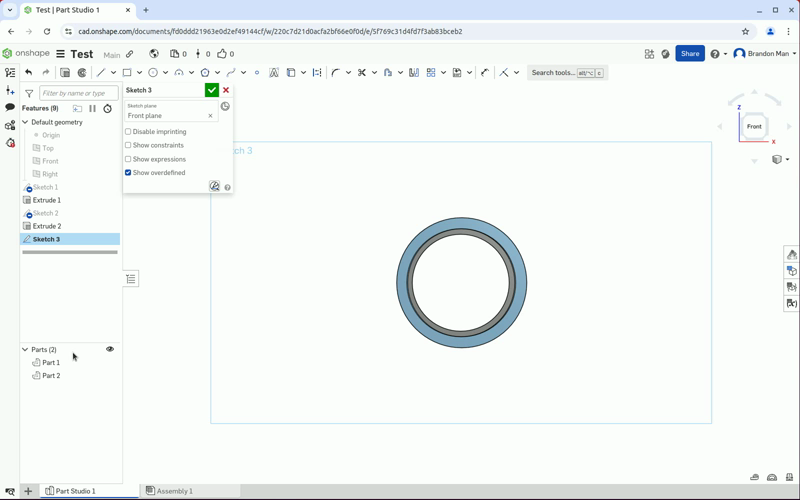
key(y)
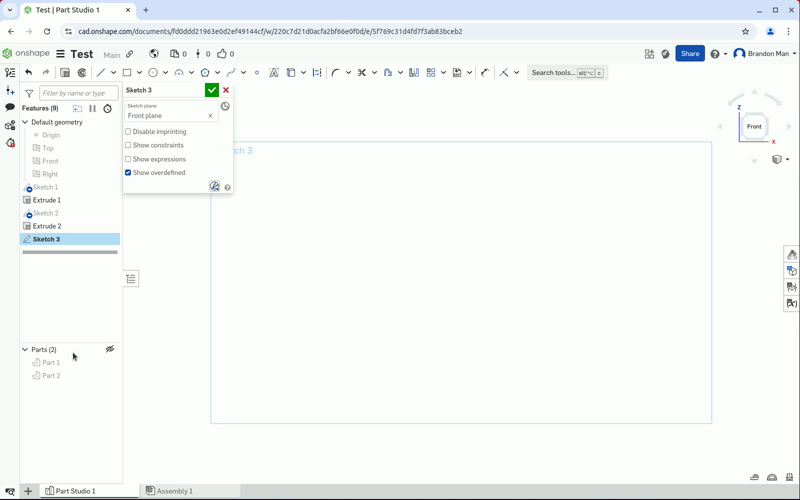
key(c)
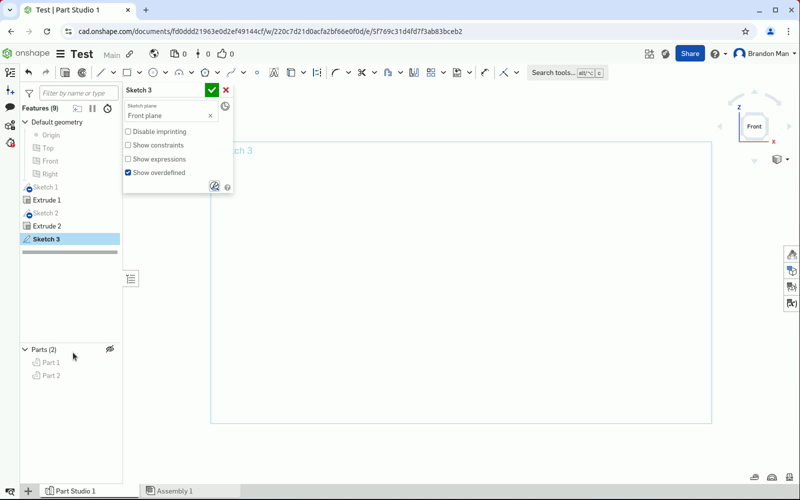
key_down(shift)
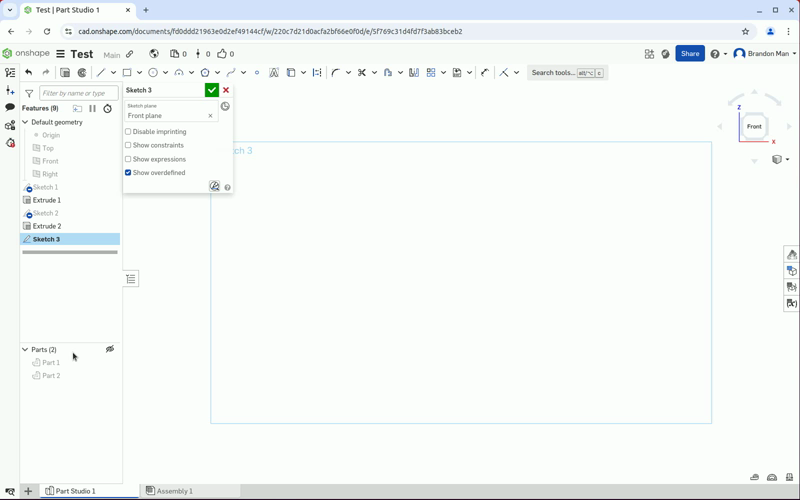
mouse_move(461, 282)
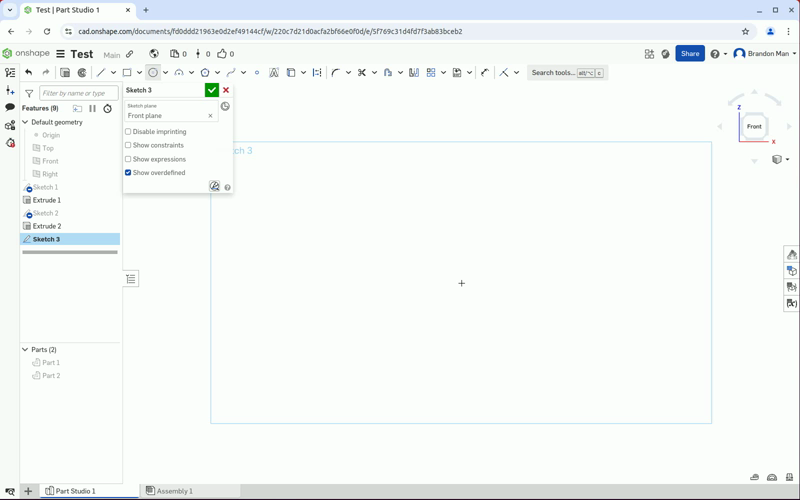
click(461, 282)
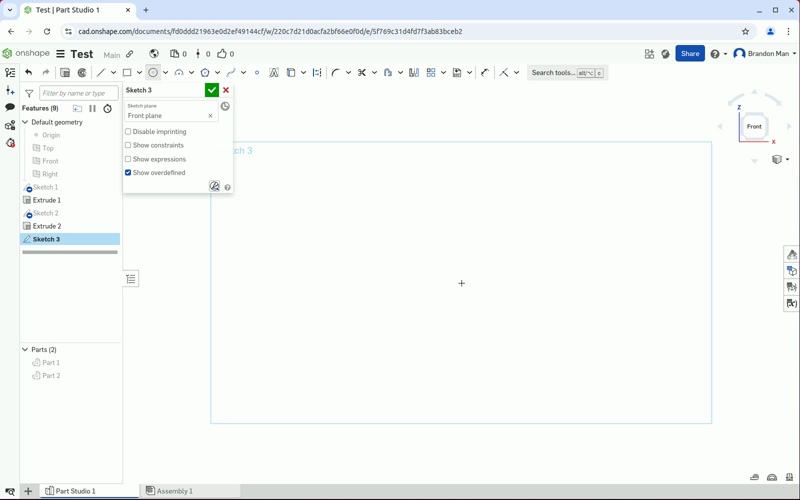
key_up(shift)
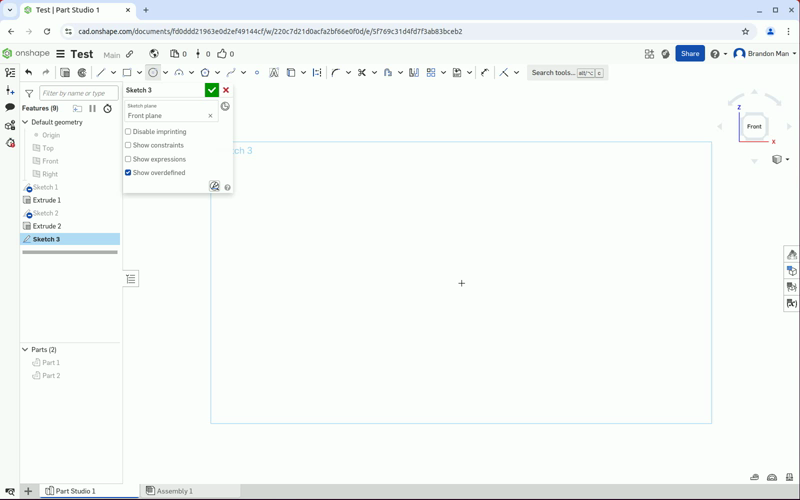
mouse_move(526, 282)
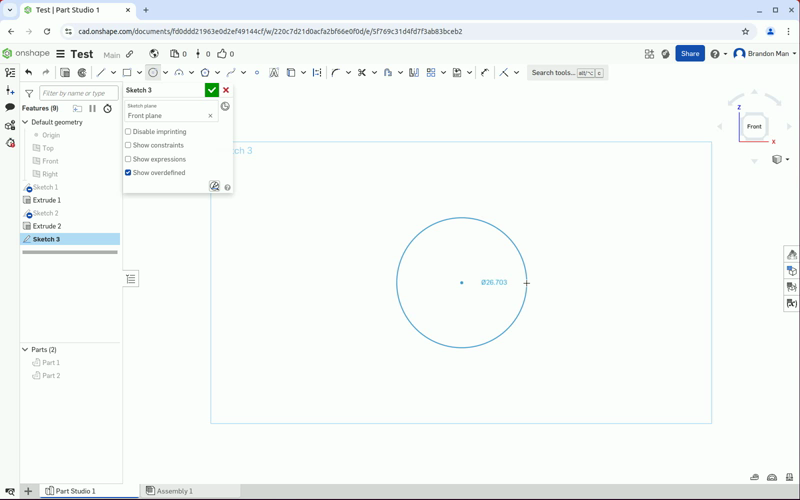
click(526, 282)
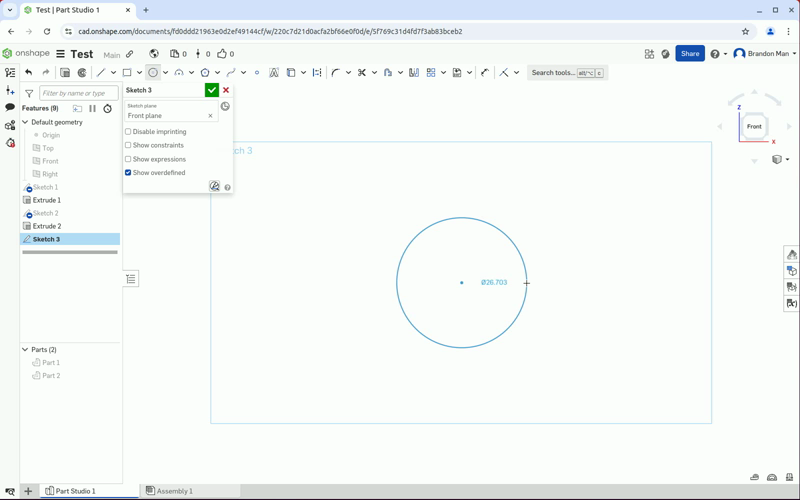
key(esc)
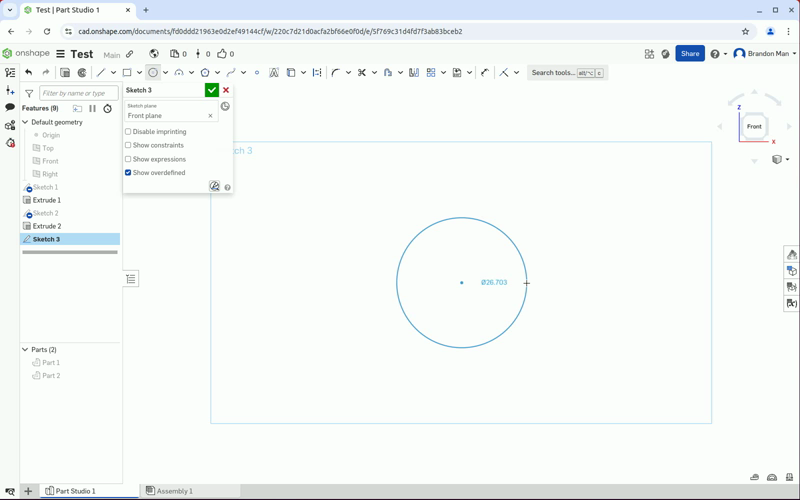
key(c)
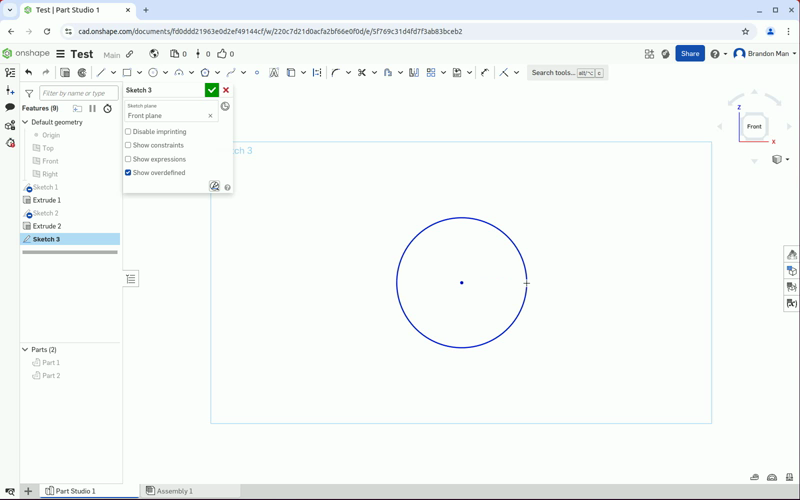
key_down(shift)
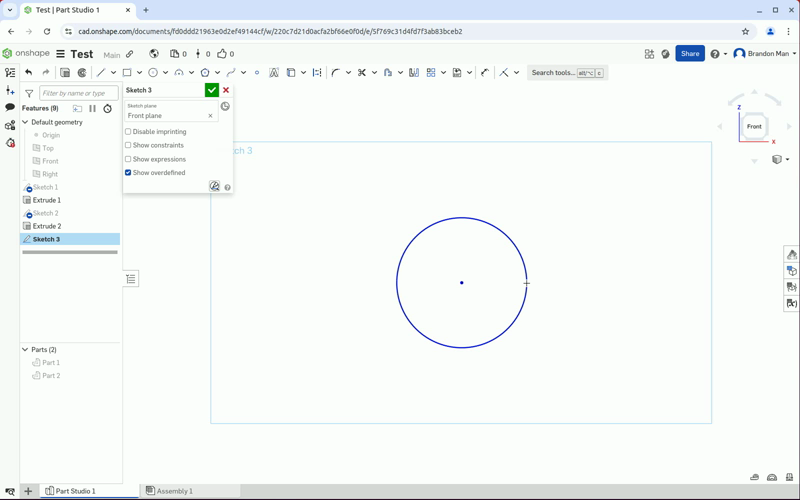
mouse_move(461, 282)
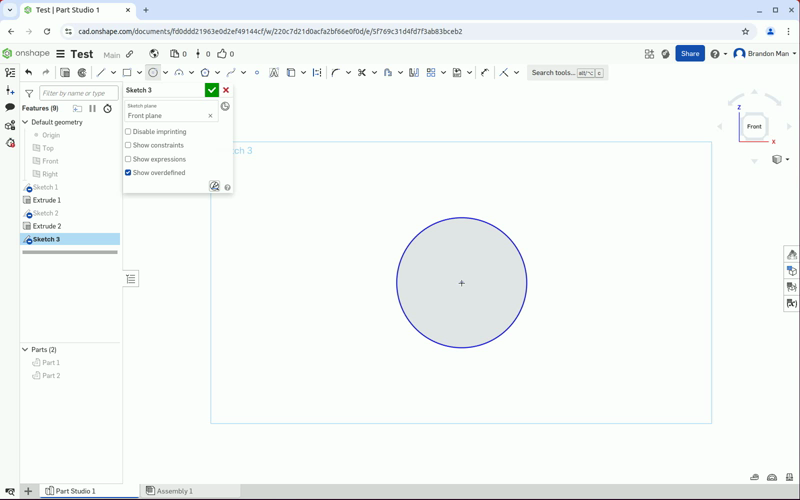
click(461, 282)
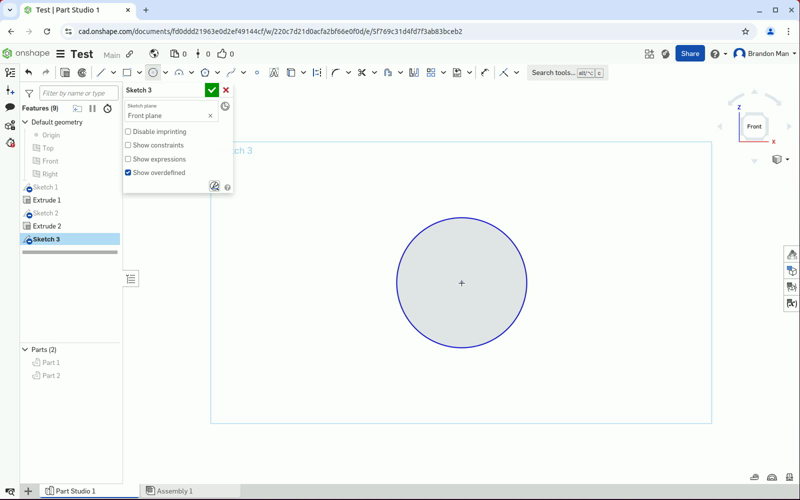
key_up(shift)
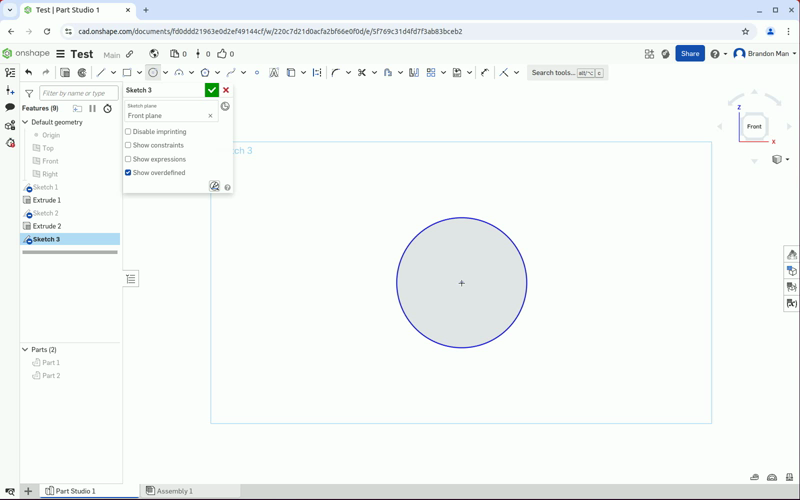
mouse_move(515, 282)
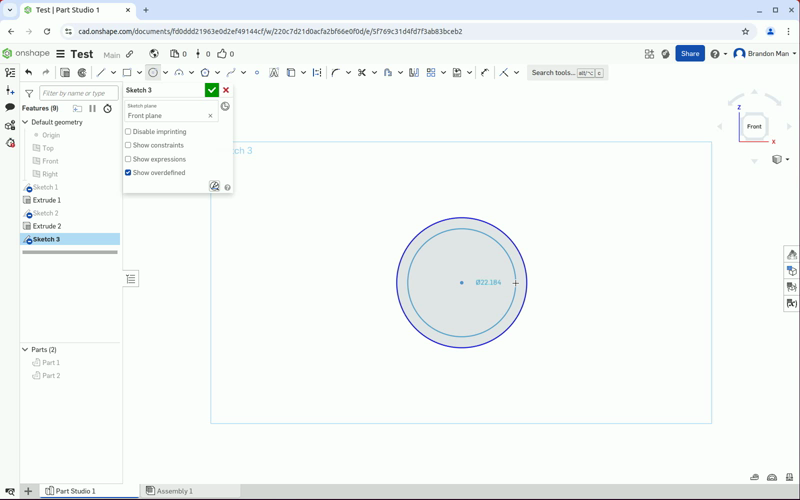
click(515, 282)
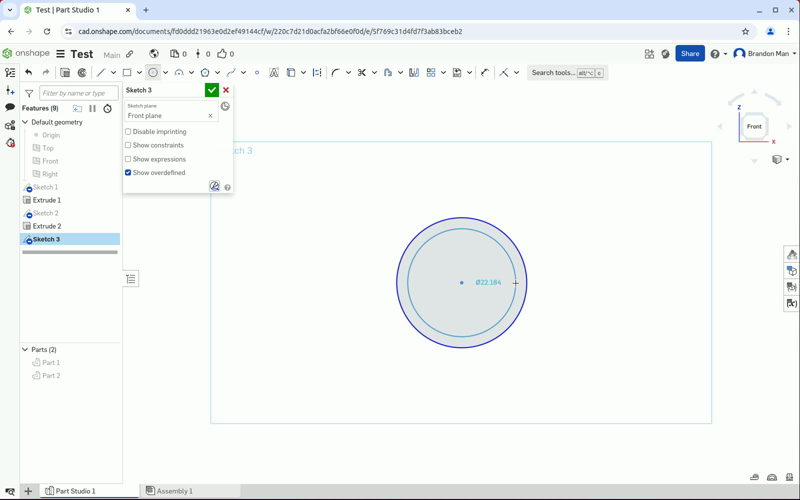
key(esc)
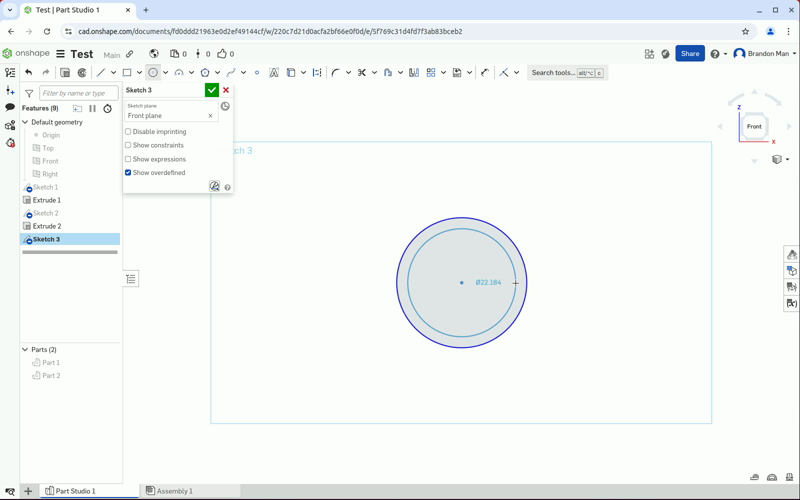
mouse_move(485, 231)
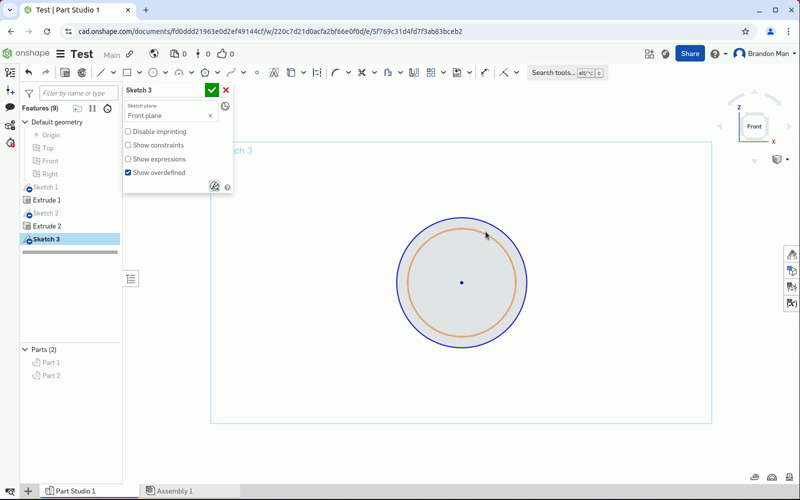
click(485, 231)
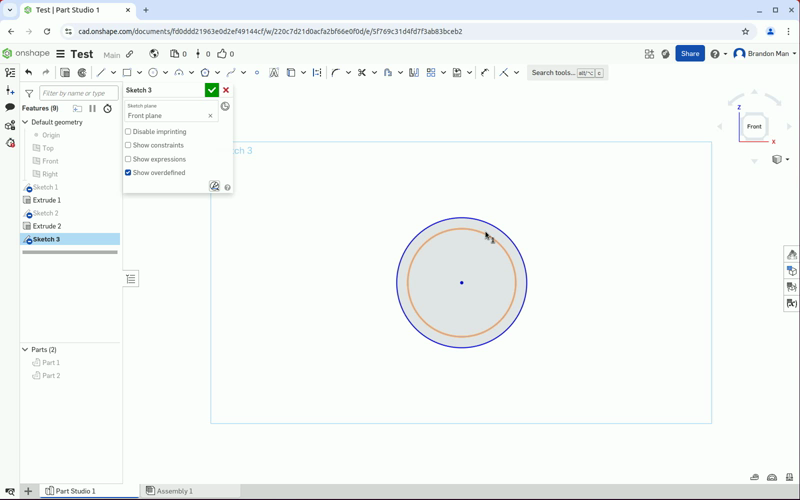
mouse_move(73, 352)
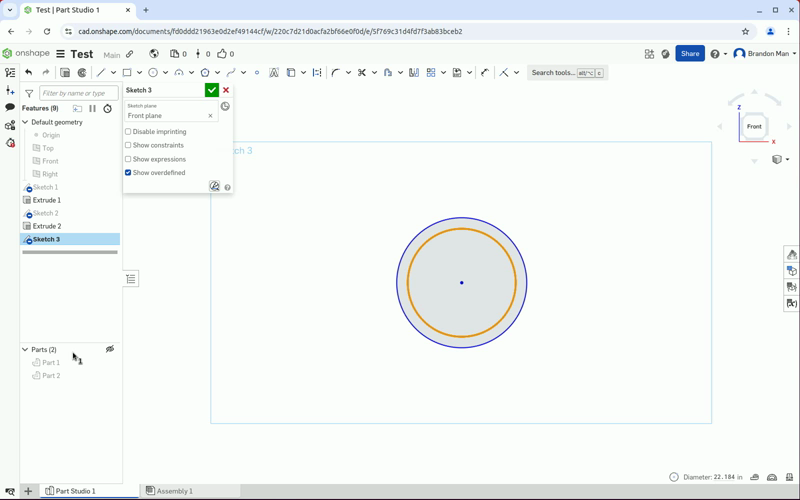
key(shift+y)
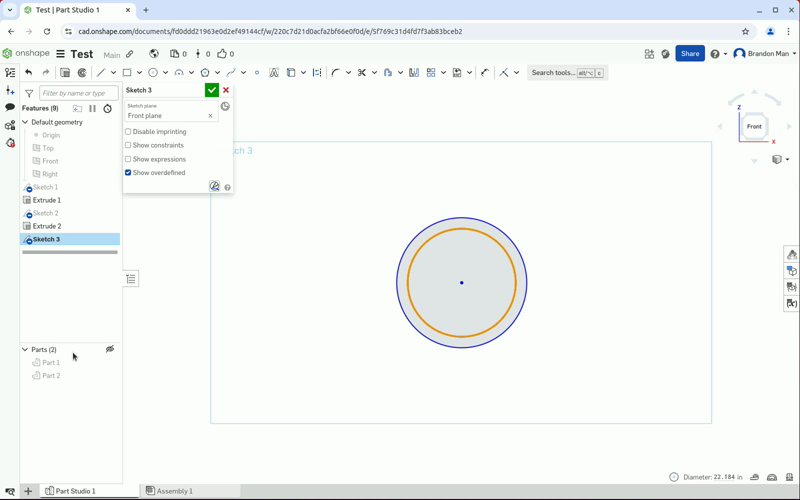
key(shift+e)
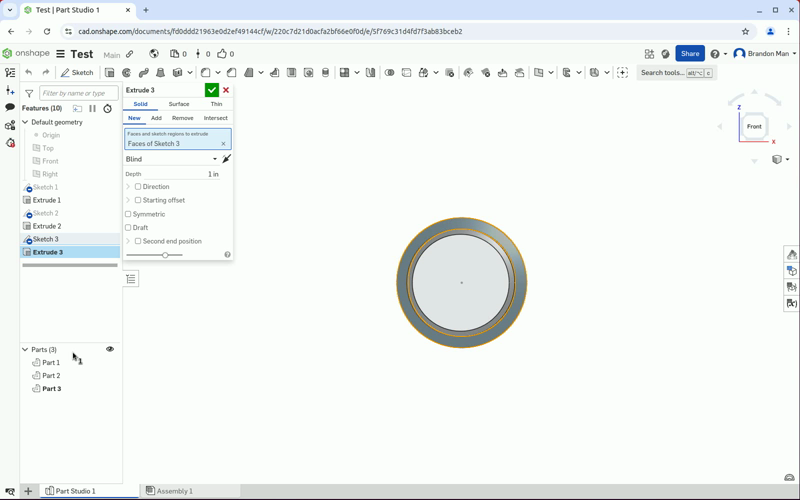
mouse_move(143, 106)
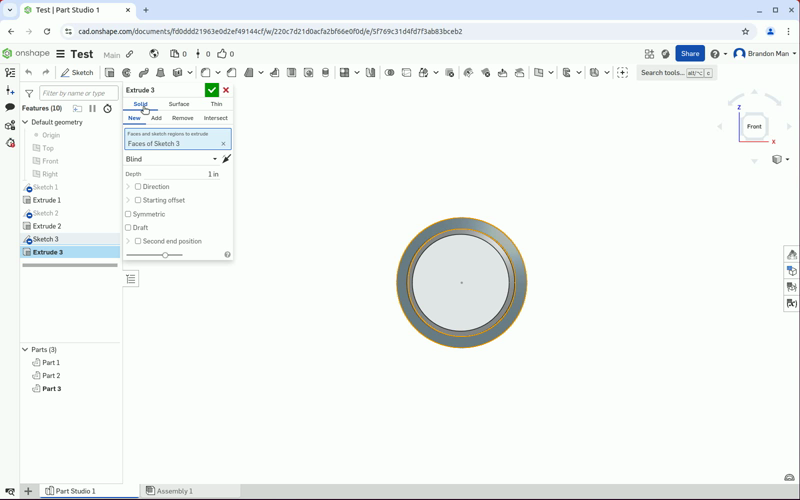
click(143, 106)
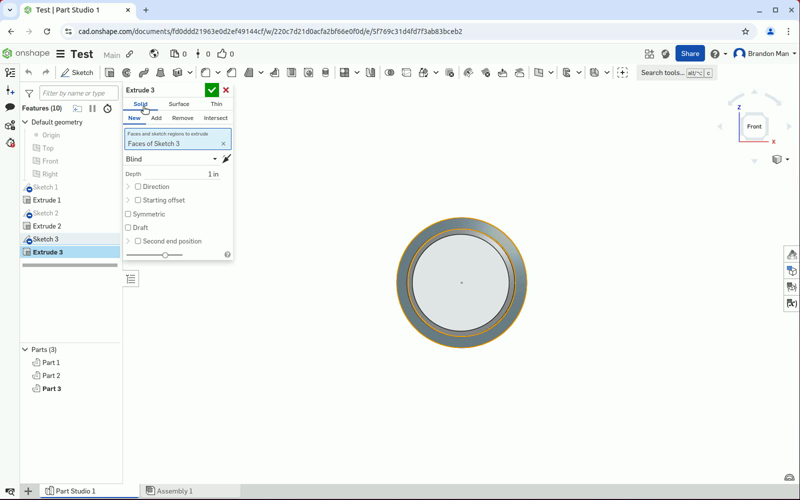
mouse_move(137, 120)
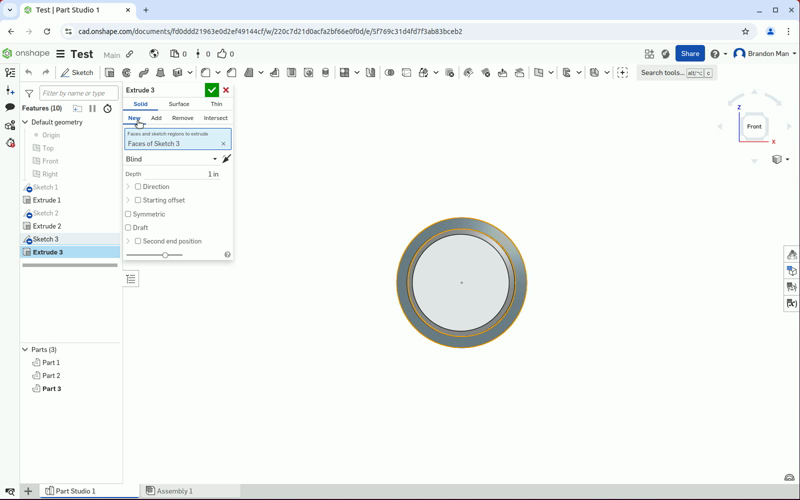
click(137, 120)
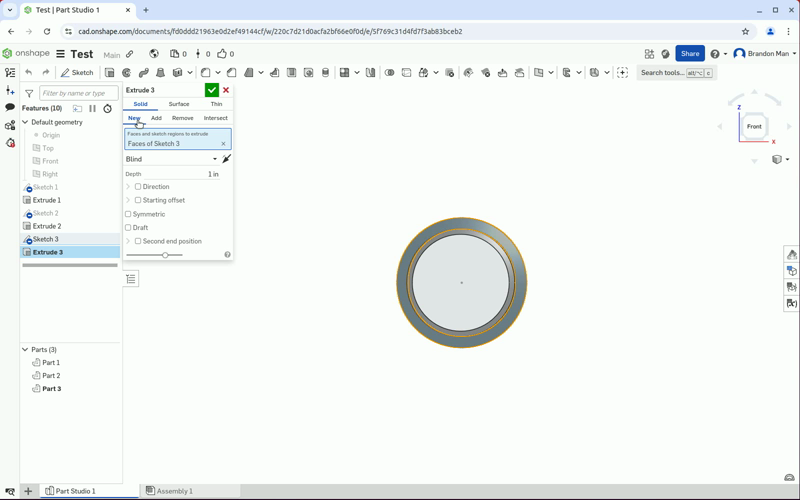
key(tab, 4)
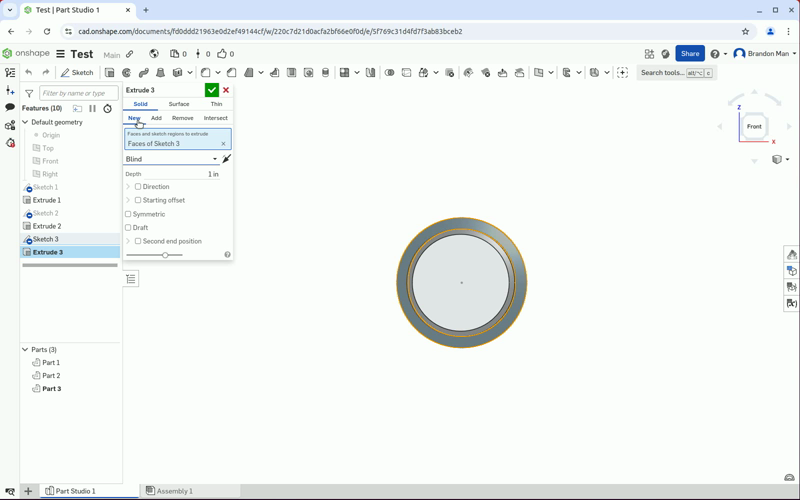
text(-11.554)
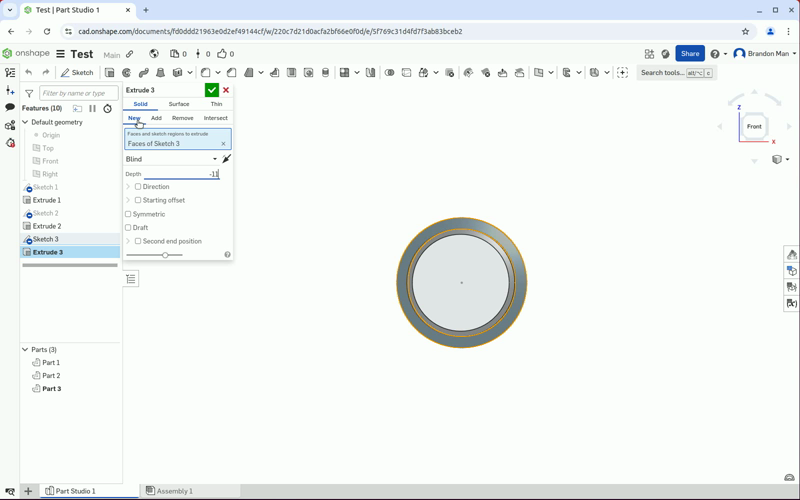
key(enter)
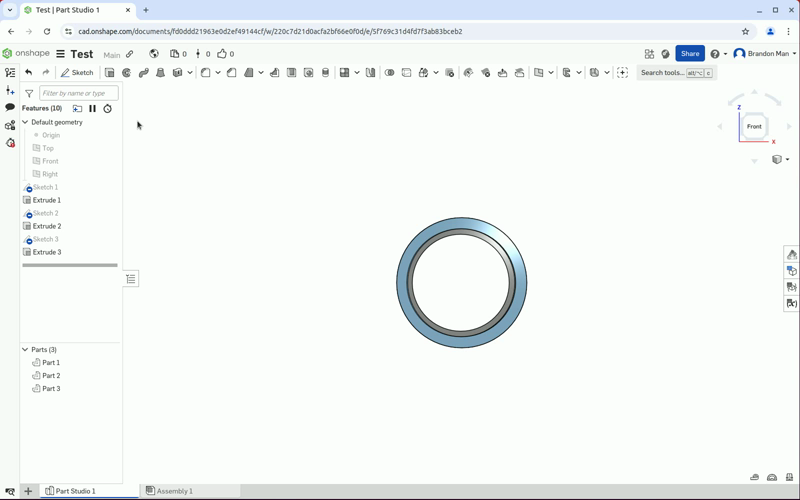
key(shift+h)
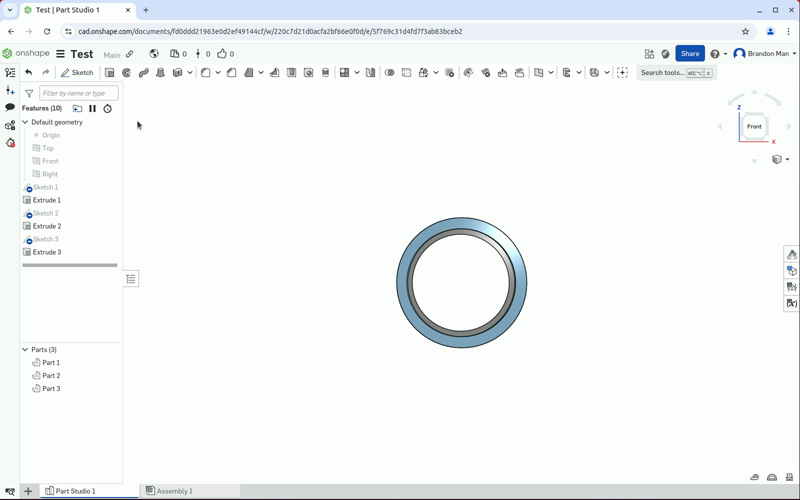
key(shift+h)
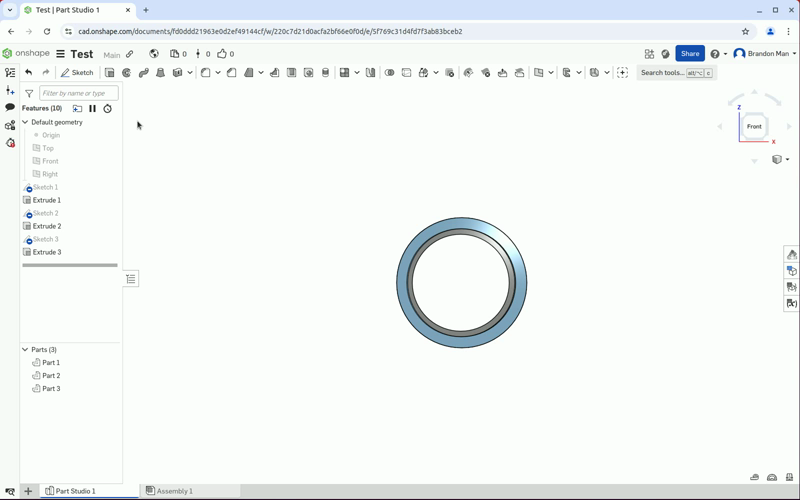
key(shift+7)
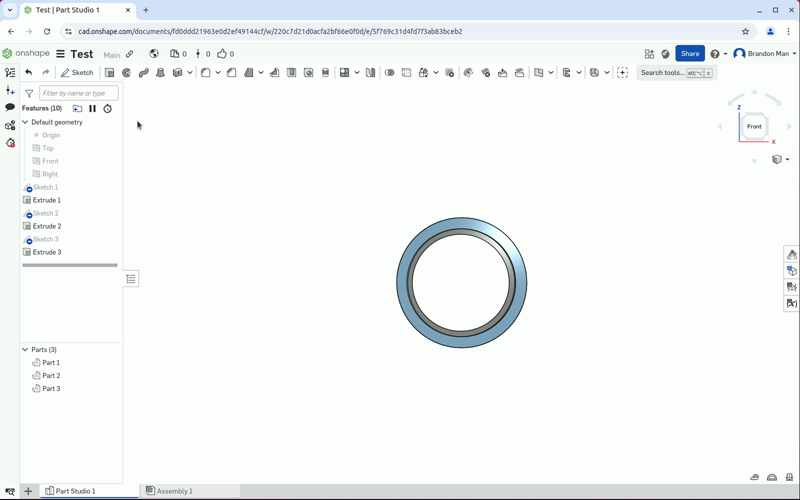
key(left, 2)
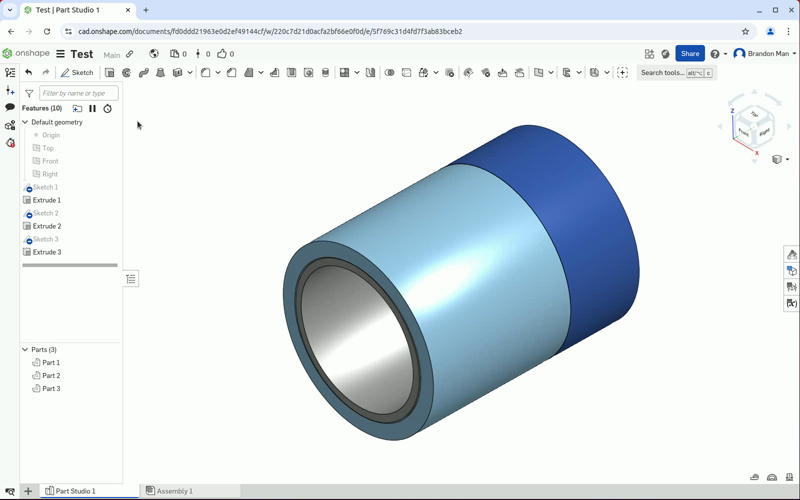
key(down, 2)
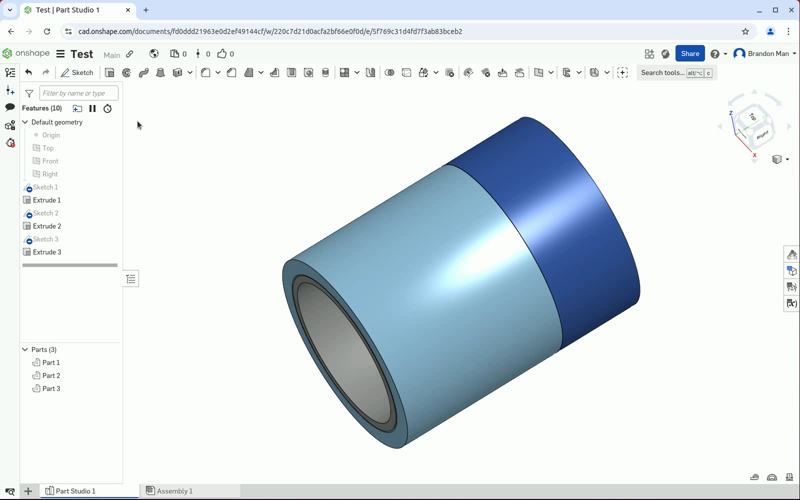
key(up, 2)
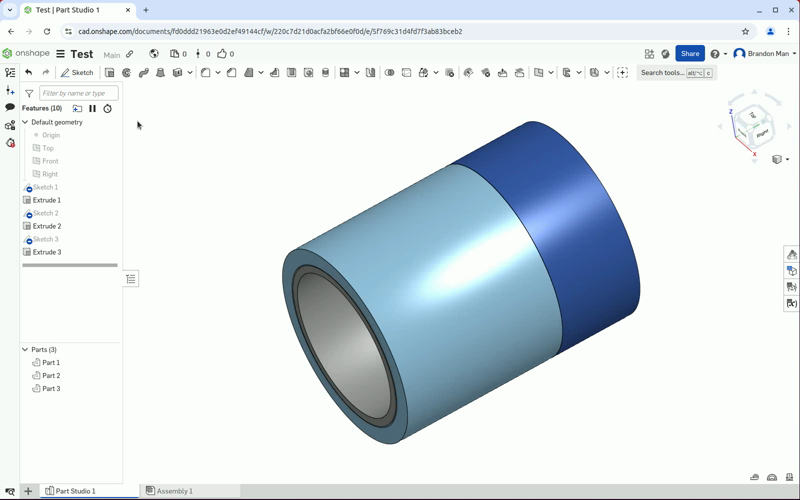
key(right, 2)
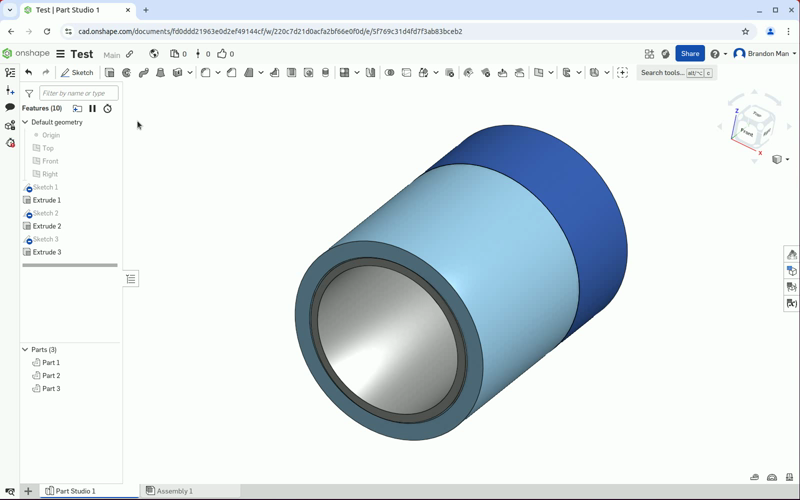
mouse_move(73, 189)
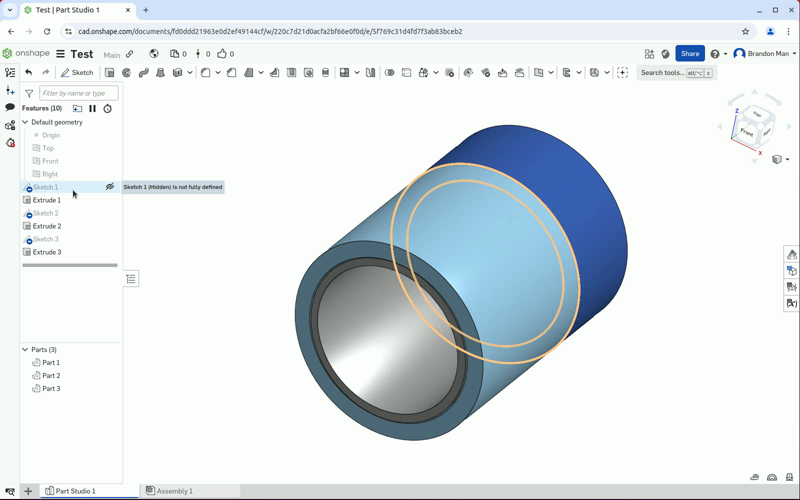
click(73, 189)